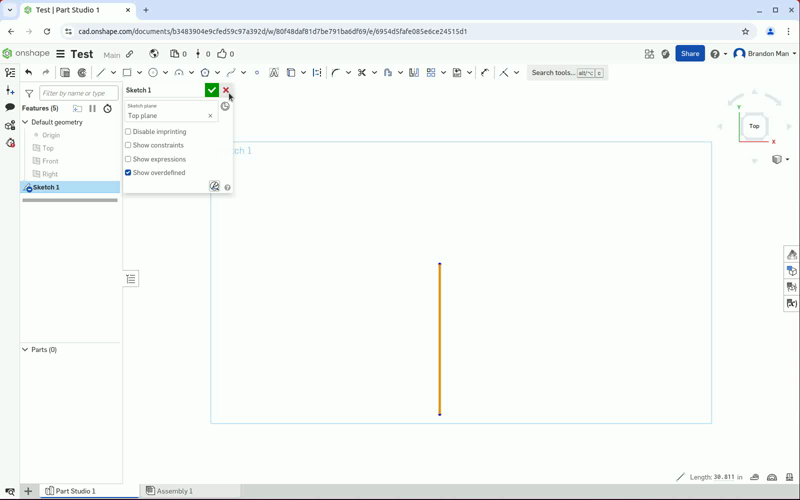
key(shift+h)
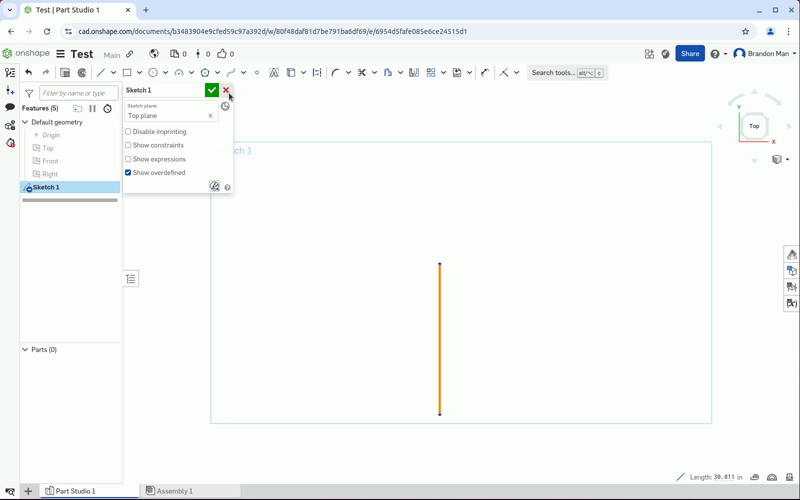
key(shift+s)
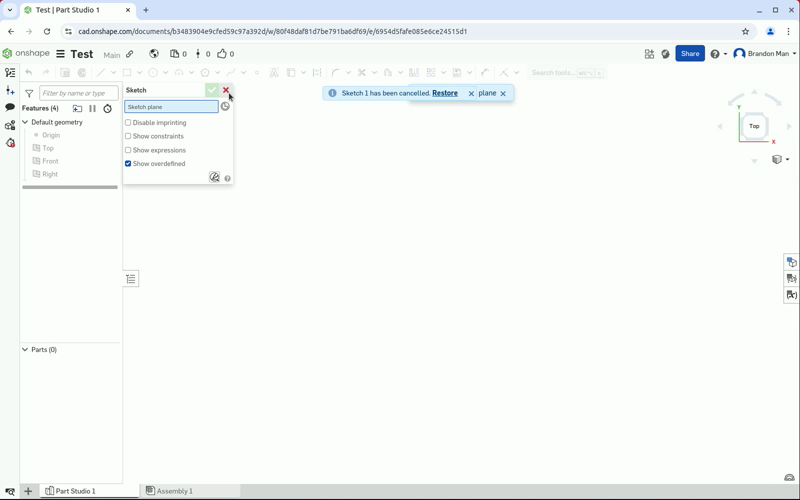
mouse_move(73, 150)
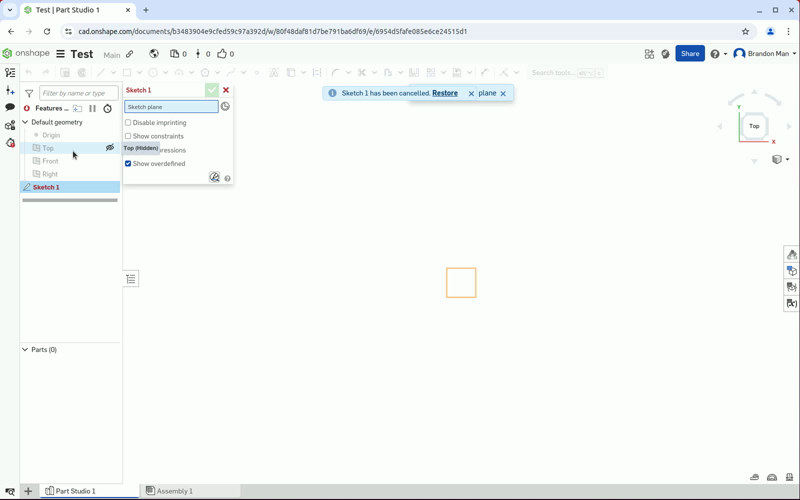
click(73, 150)
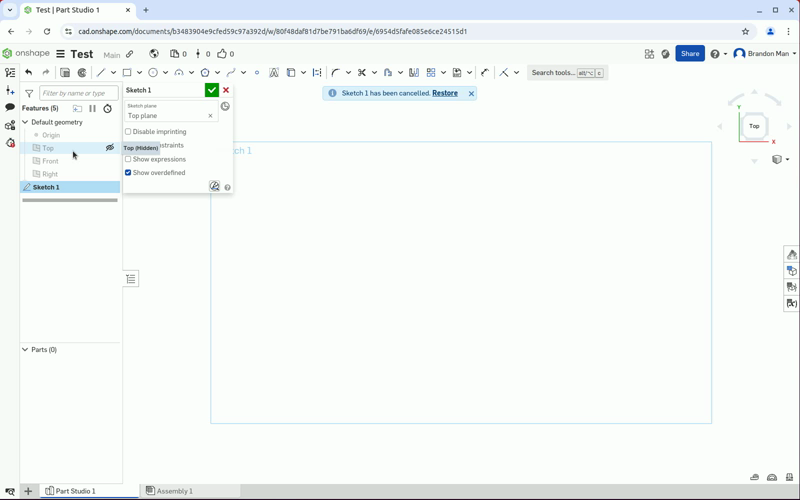
mouse_move(73, 352)
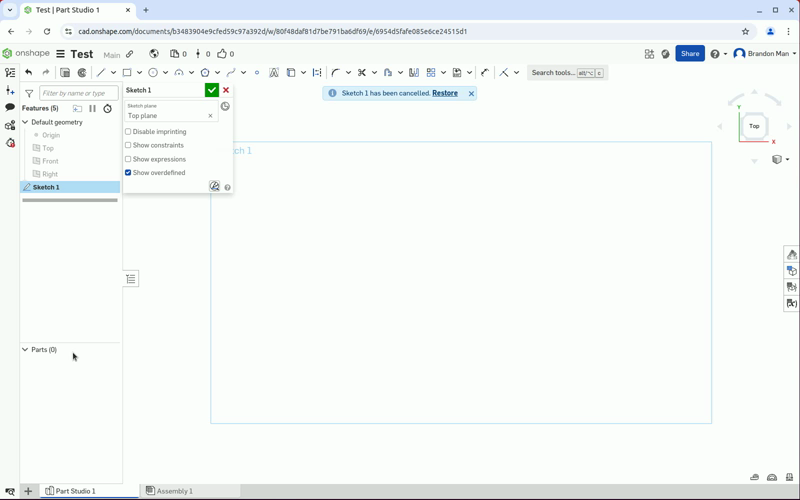
key(y)
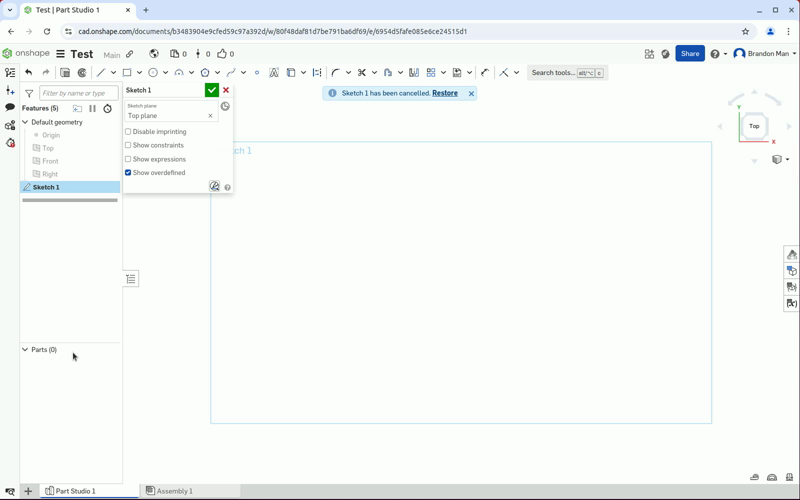
key(l)
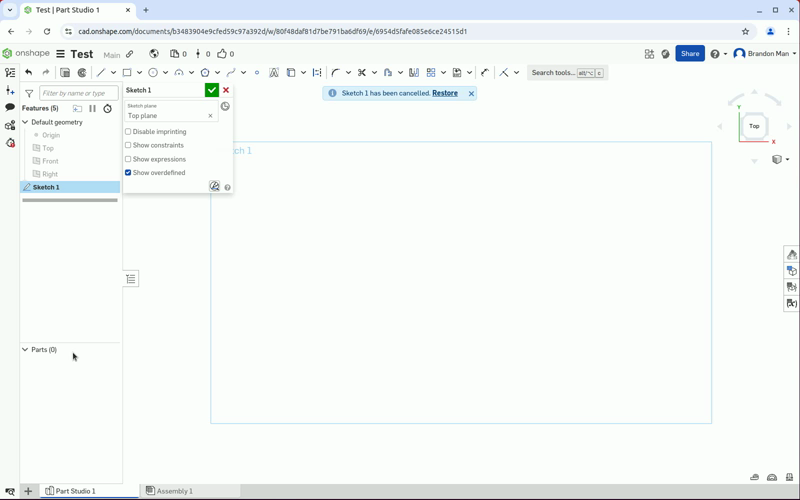
key_down(shift)
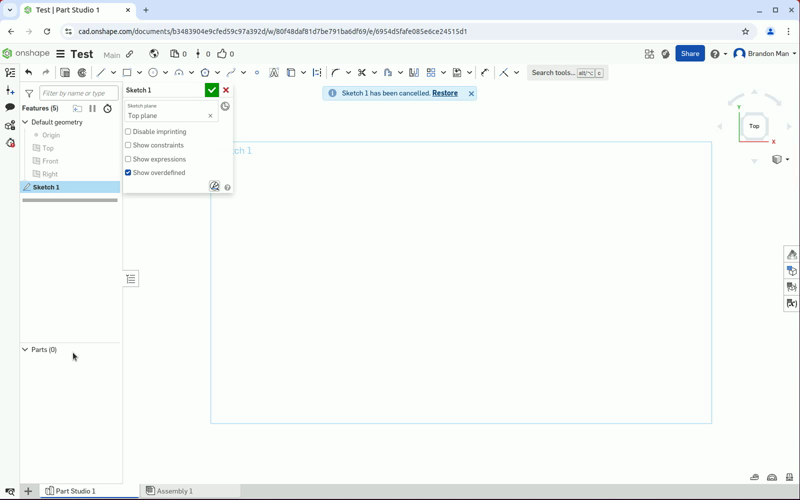
mouse_move(348, 342)
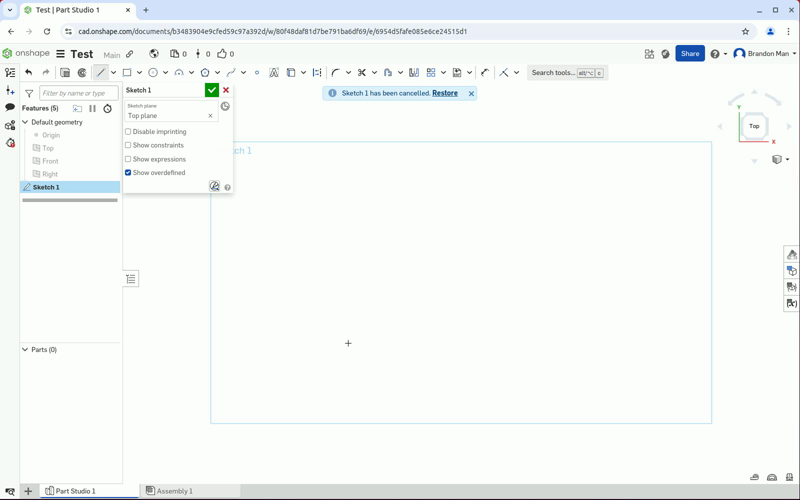
click(348, 342)
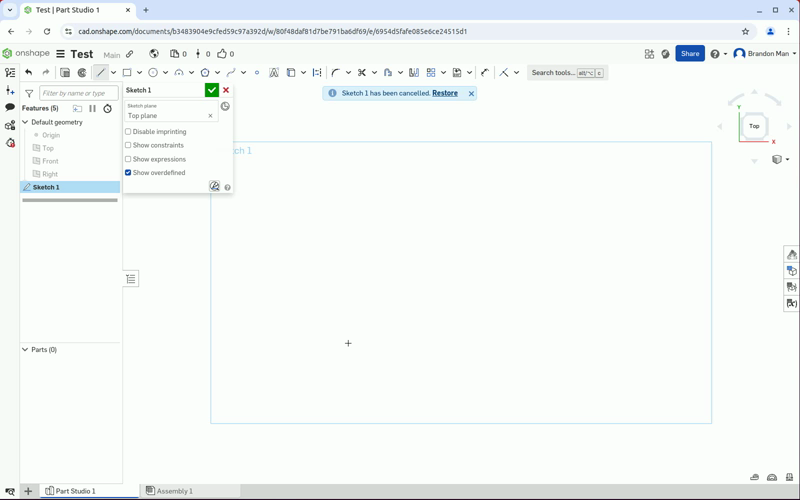
key_up(shift)
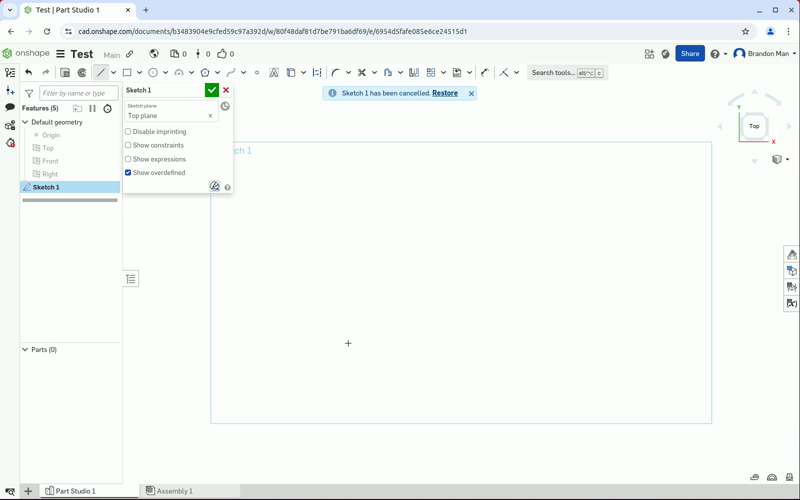
key_down(shift)
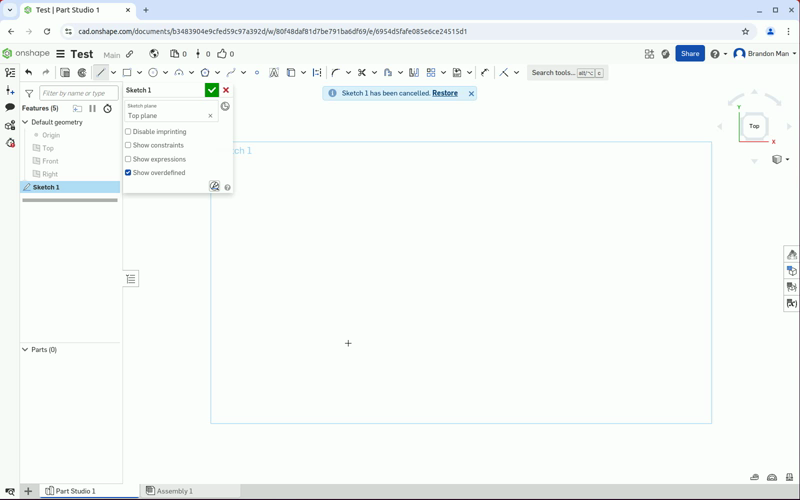
mouse_move(572, 342)
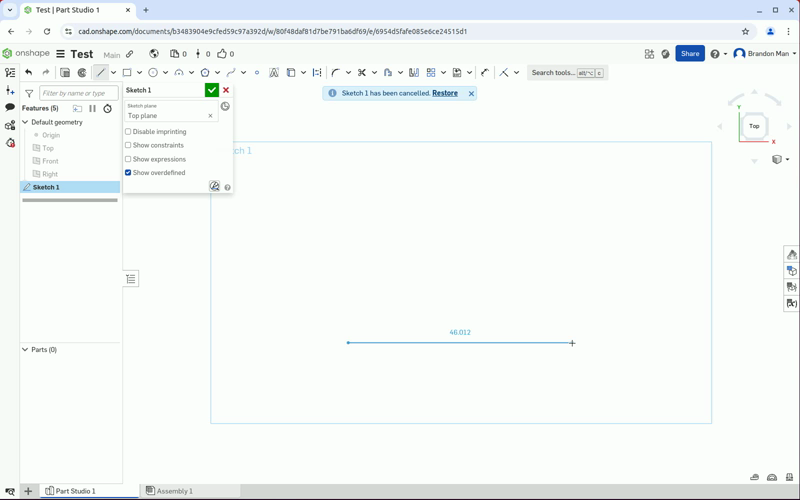
click(572, 342)
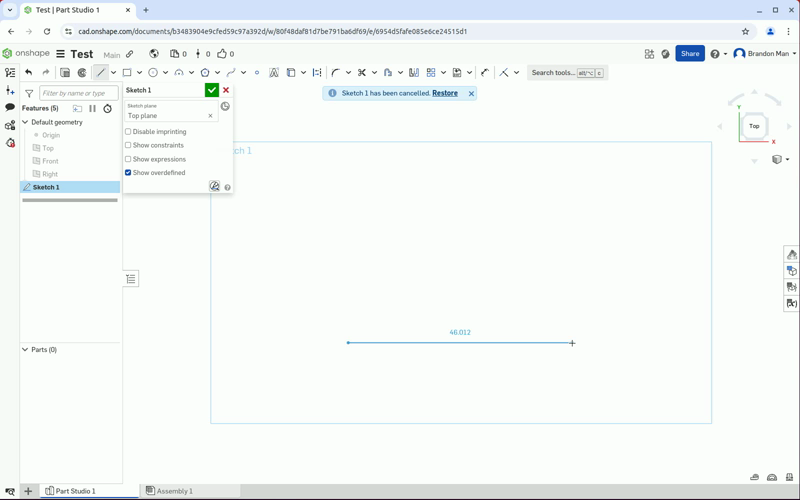
key_up(shift)
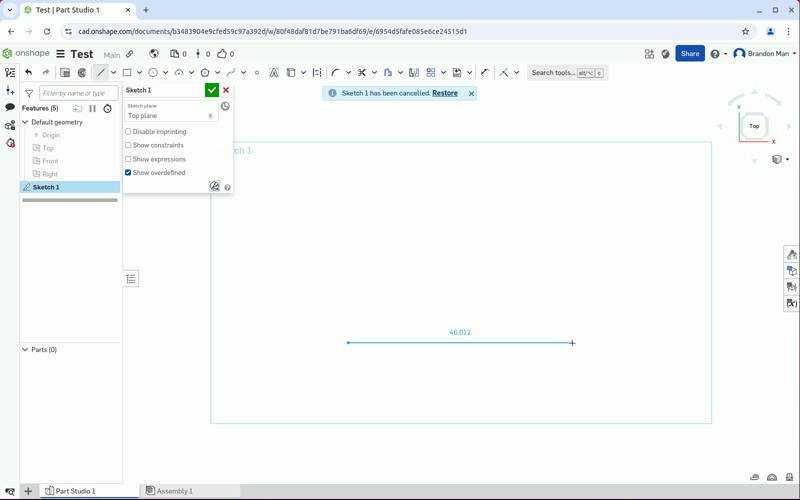
key_down(shift)
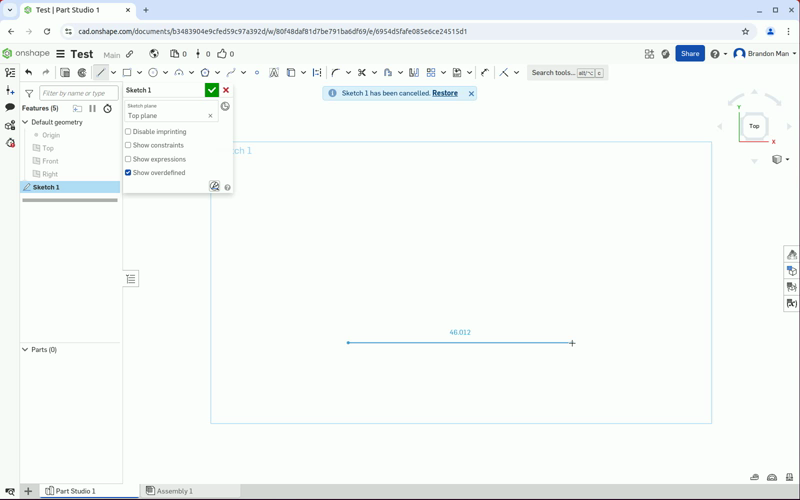
mouse_move(572, 222)
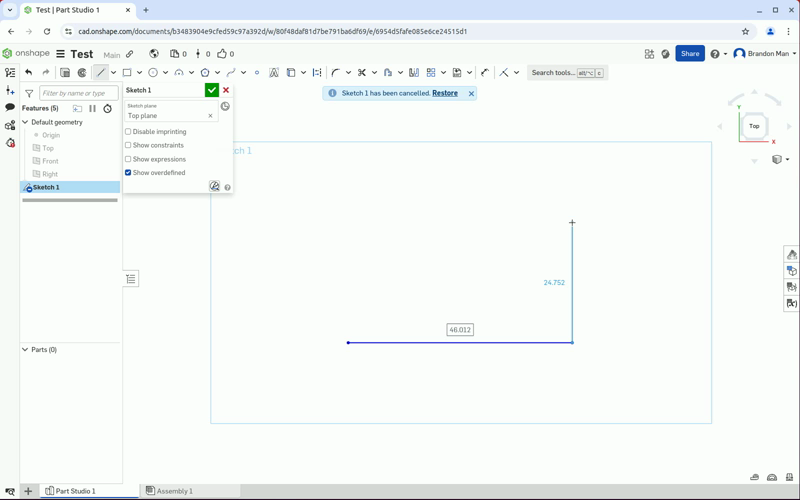
click(572, 222)
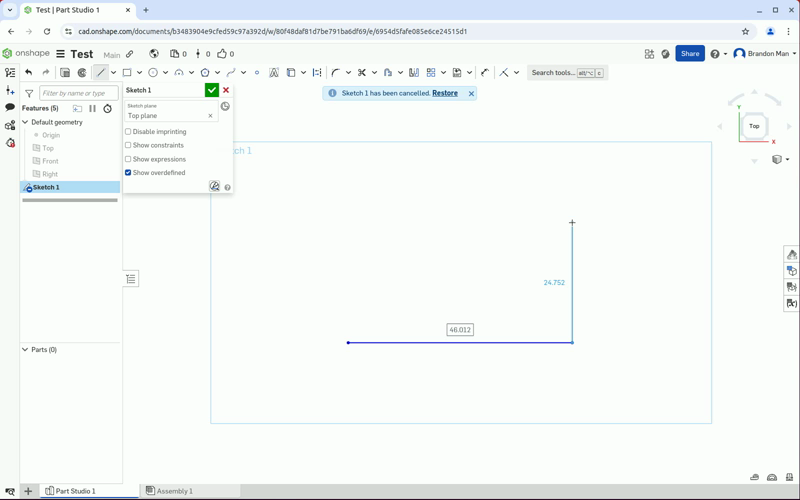
key_up(shift)
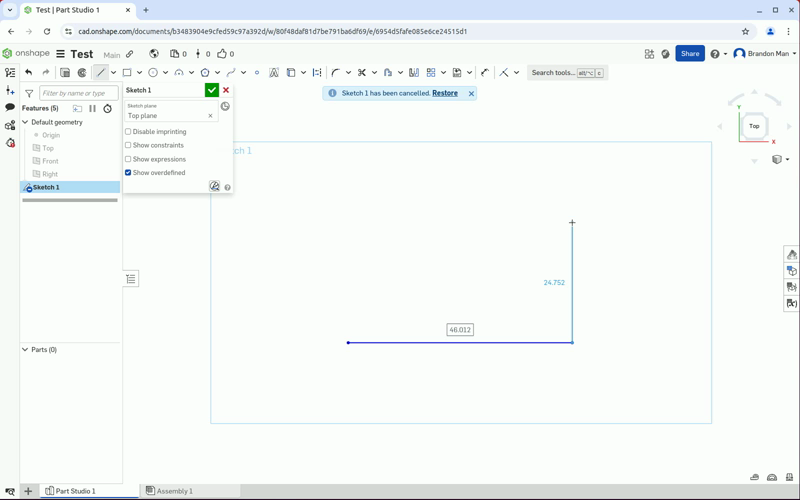
key_down(shift)
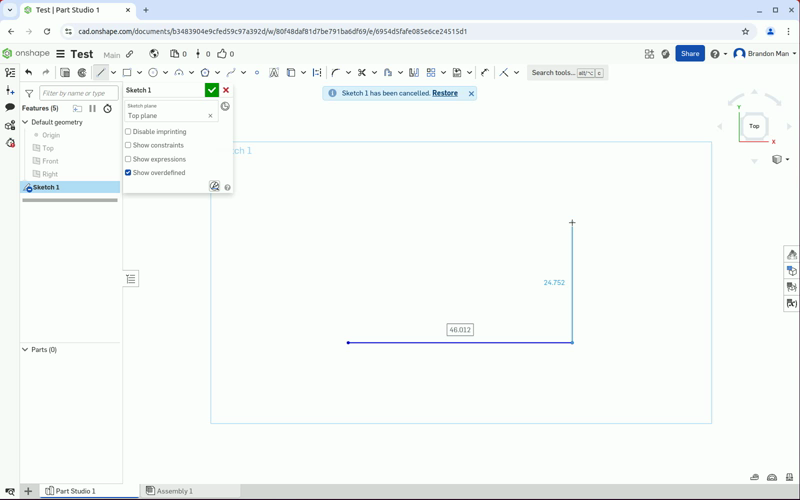
mouse_move(348, 222)
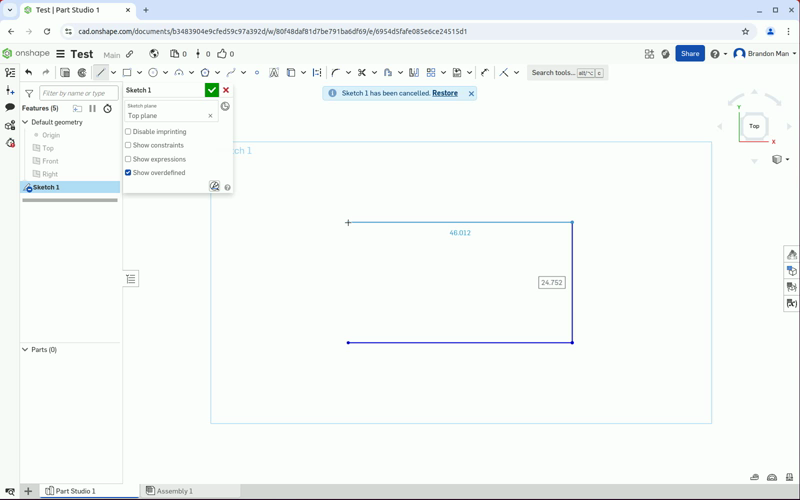
click(348, 222)
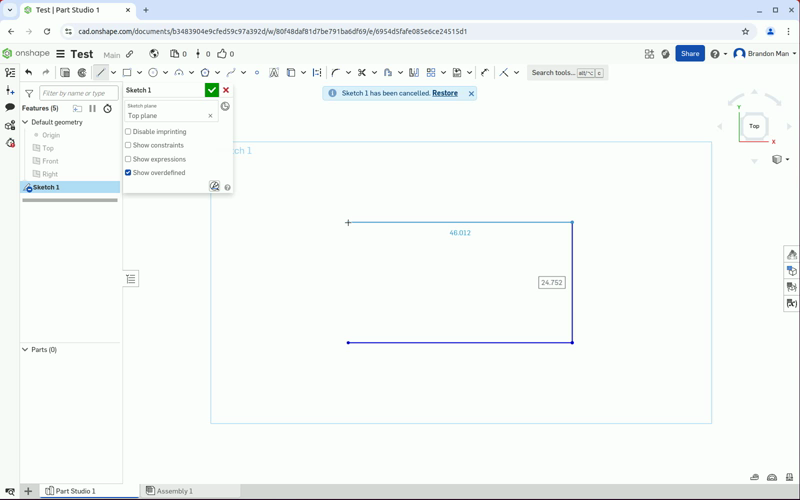
key_up(shift)
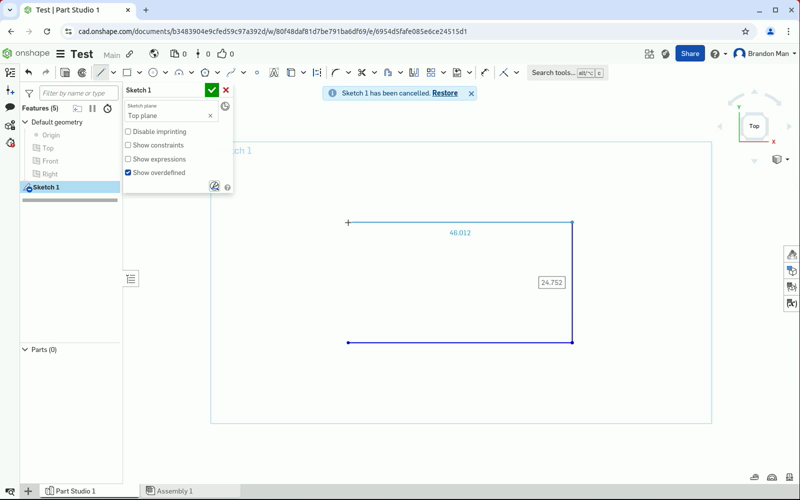
key_down(shift)
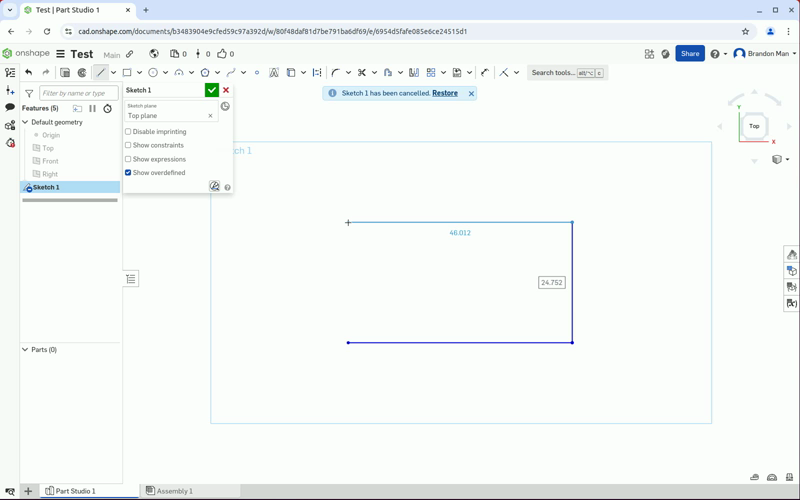
mouse_move(348, 342)
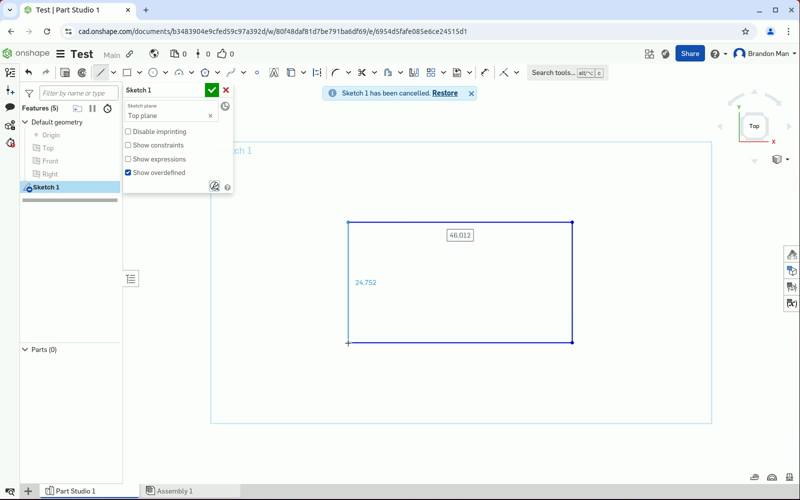
key_up(shift)
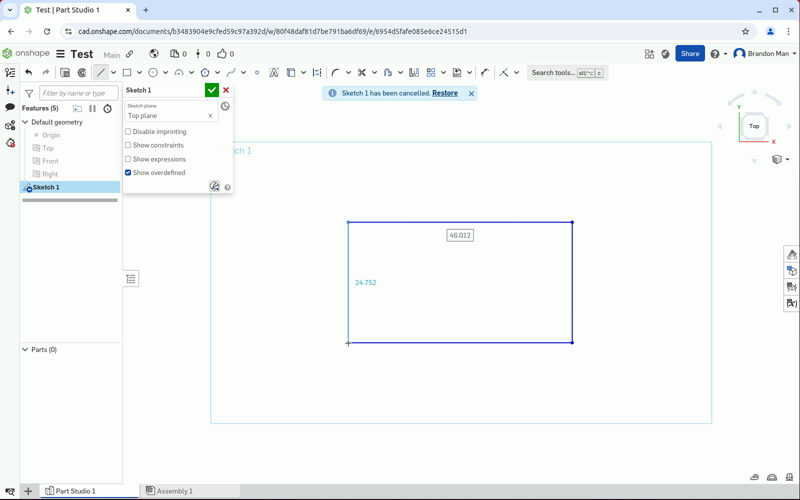
click(348, 342)
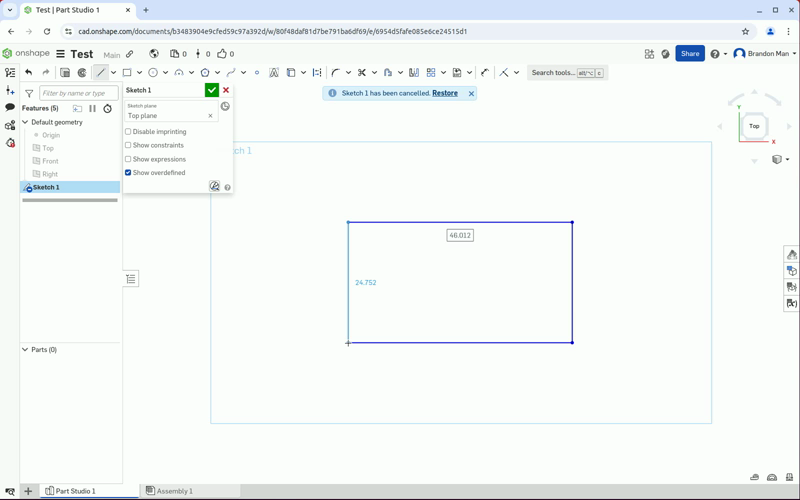
key(esc)
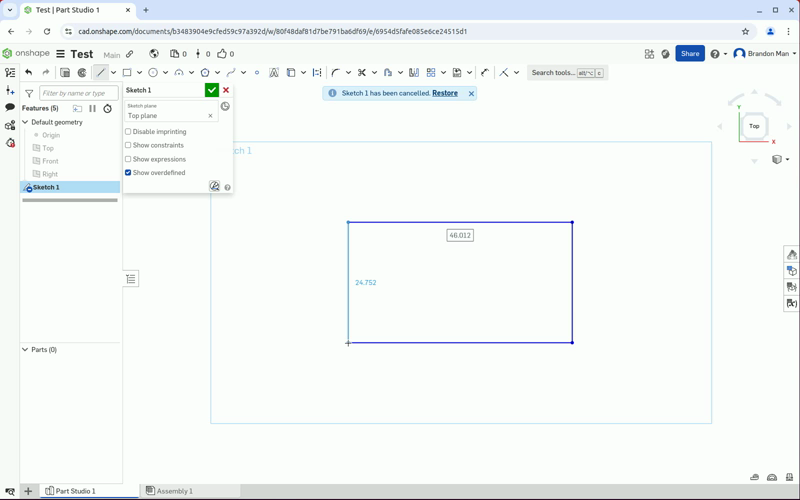
mouse_move(548, 303)
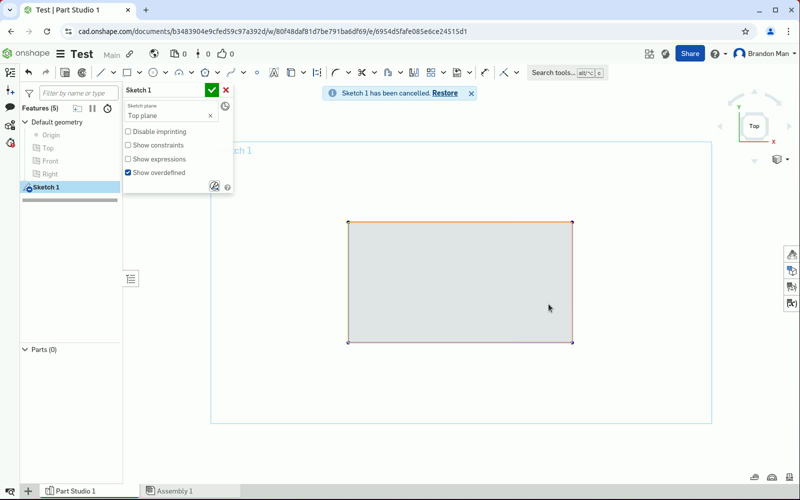
click(548, 303)
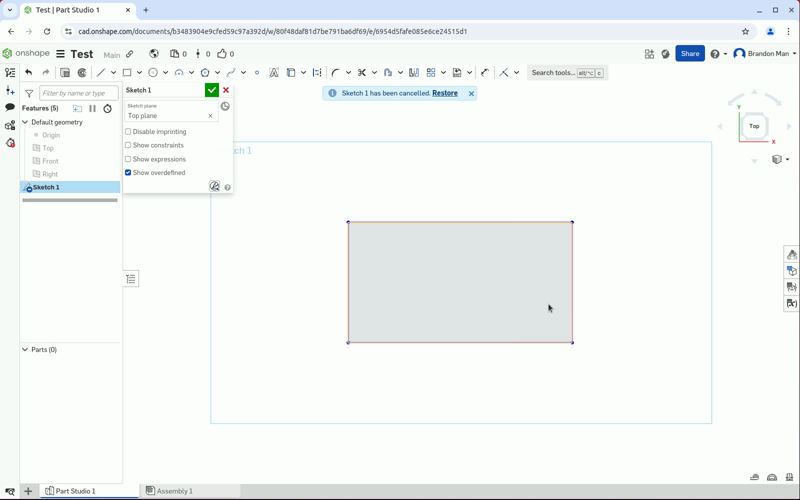
mouse_move(73, 352)
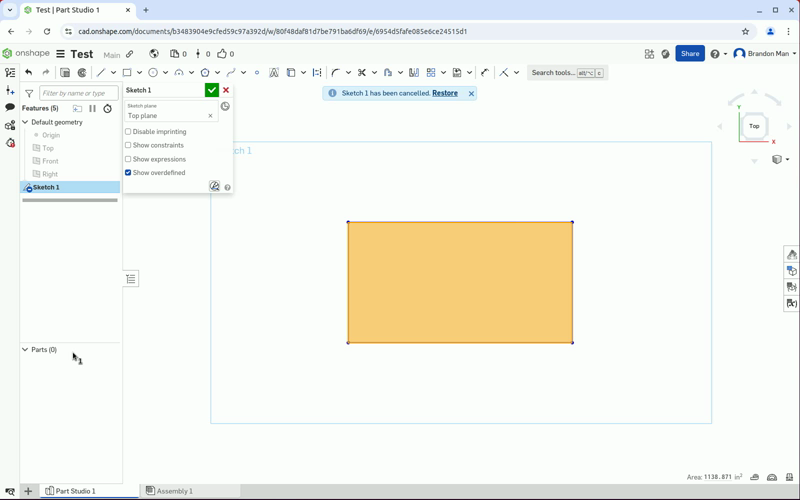
key(shift+y)
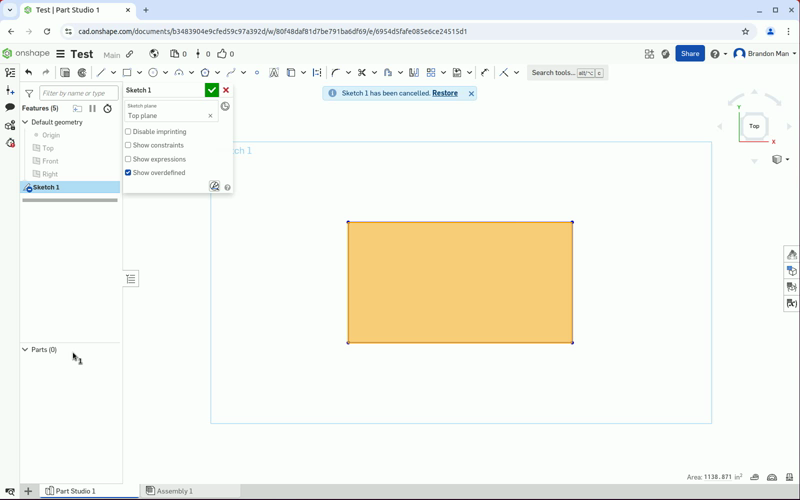
key(shift+e)
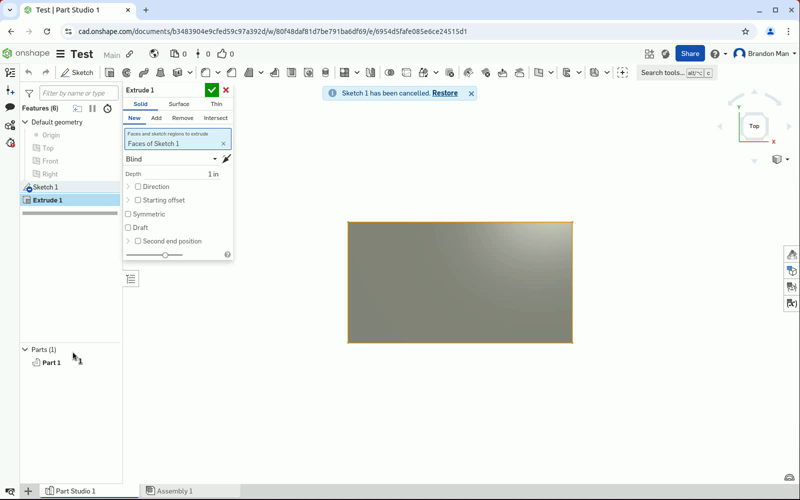
mouse_move(143, 106)
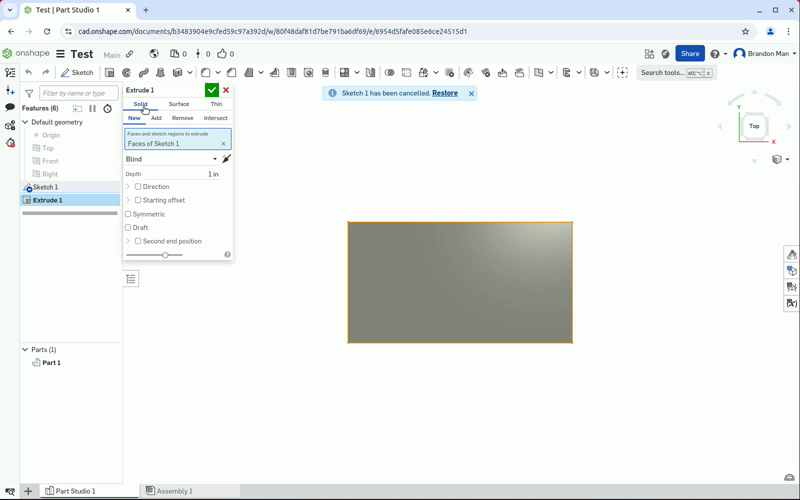
click(143, 106)
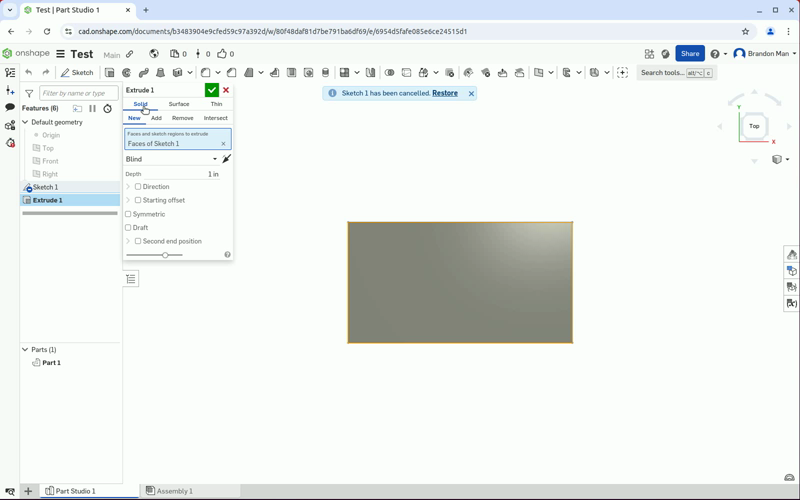
mouse_move(137, 120)
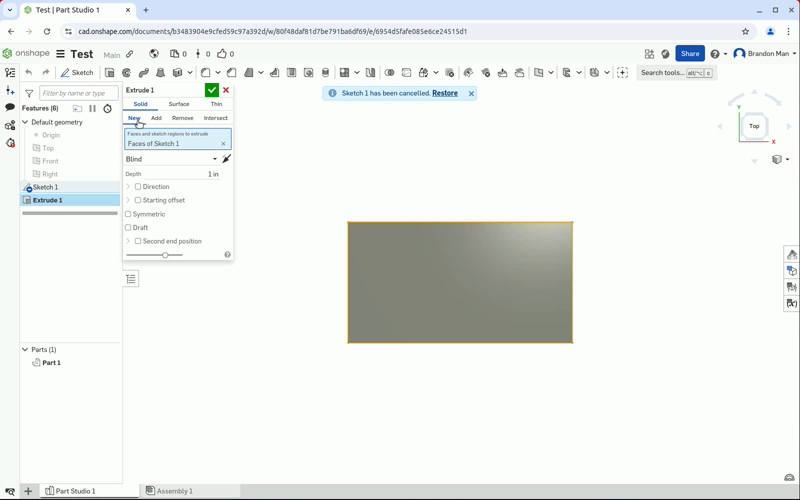
click(137, 120)
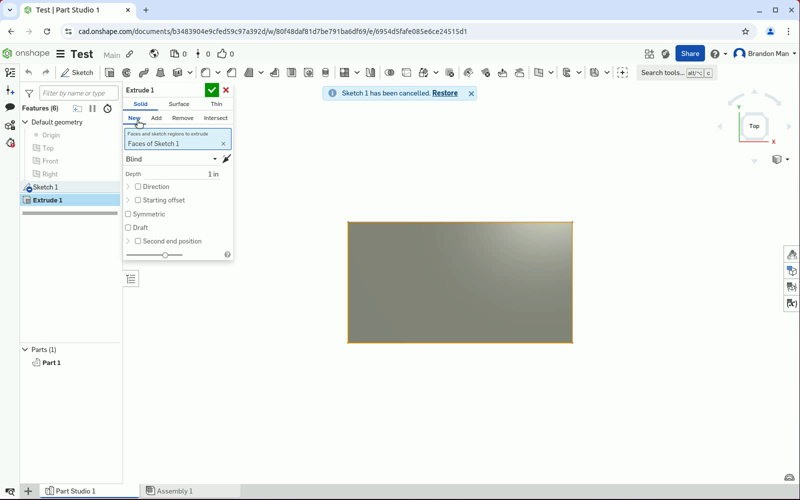
key(tab, 4)
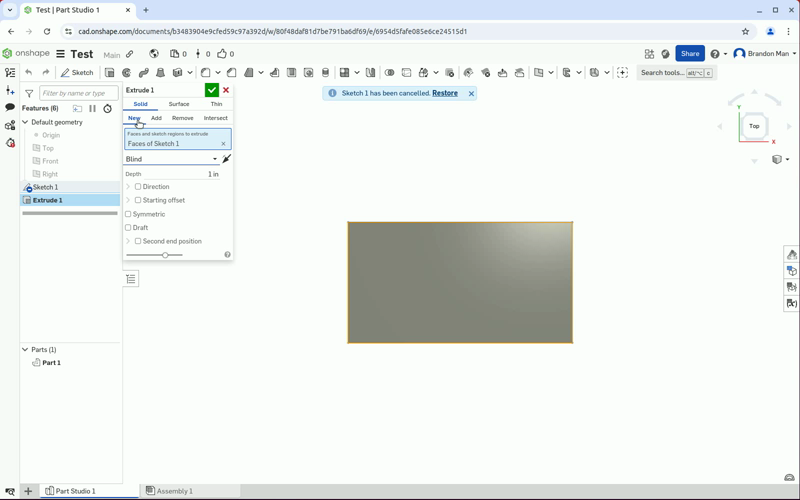
text(1.204)
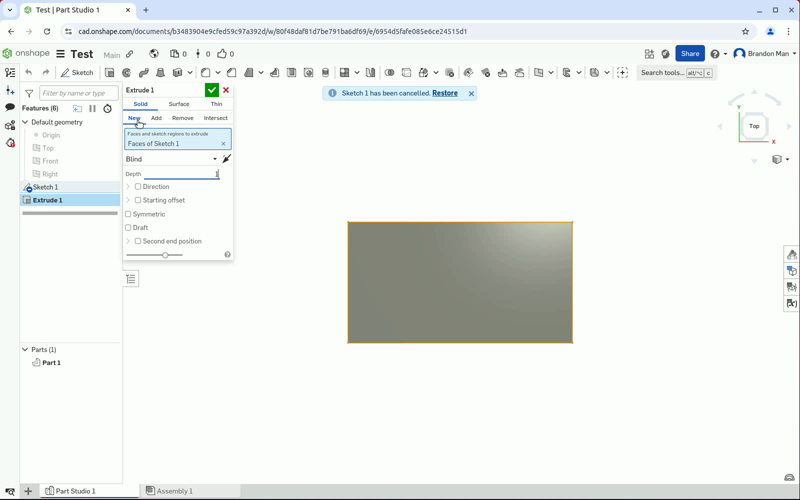
key(enter)
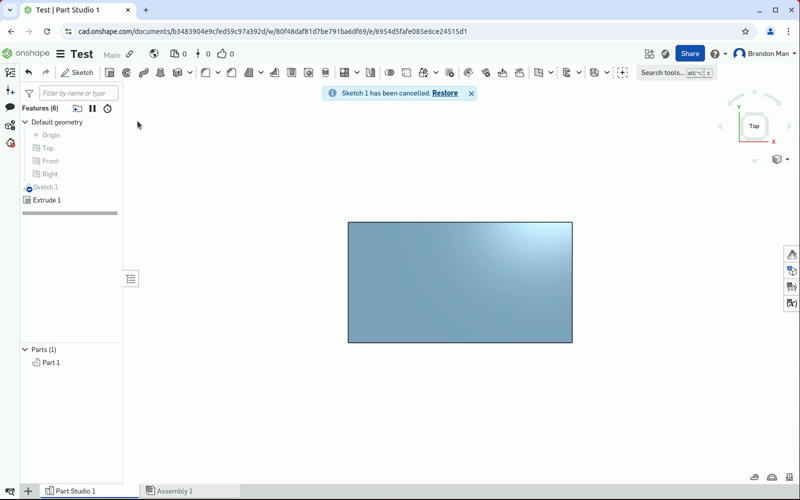
key(shift+h)
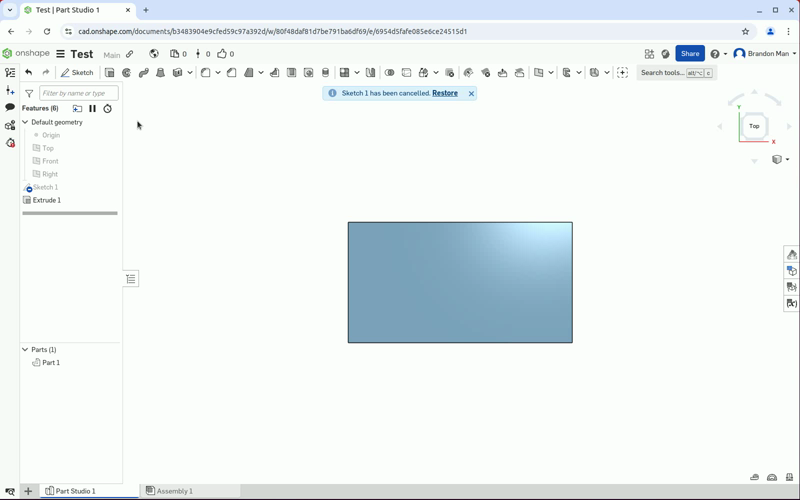
key(shift+h)
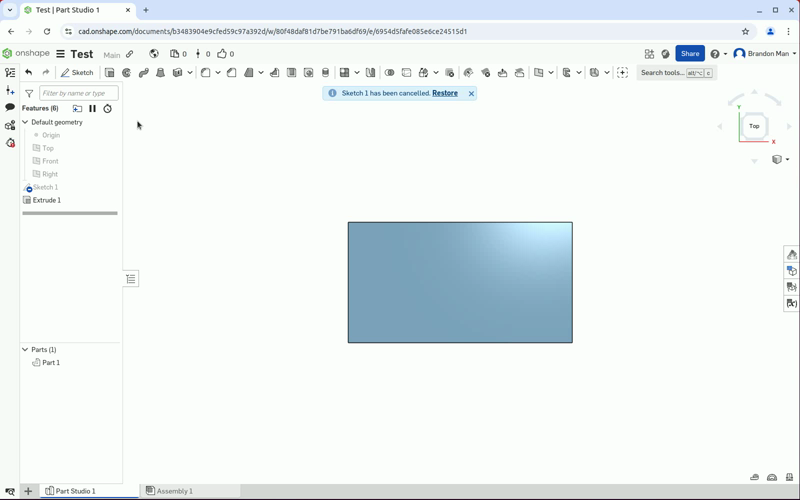
mouse_move(73, 189)
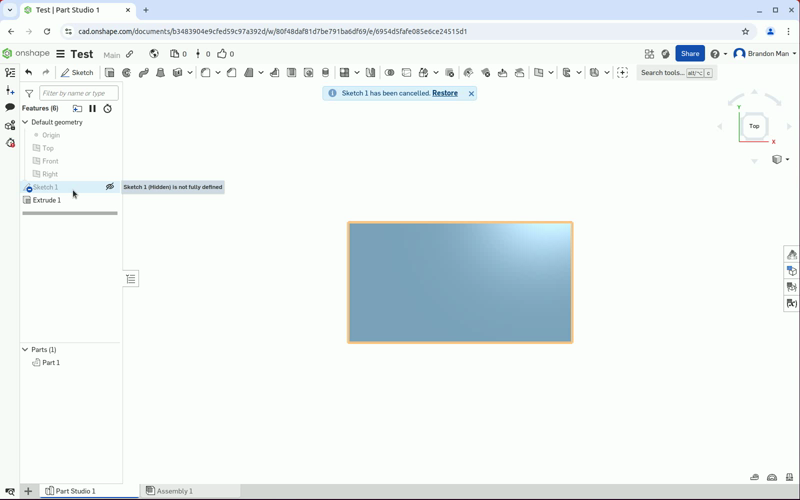
click(73, 189)
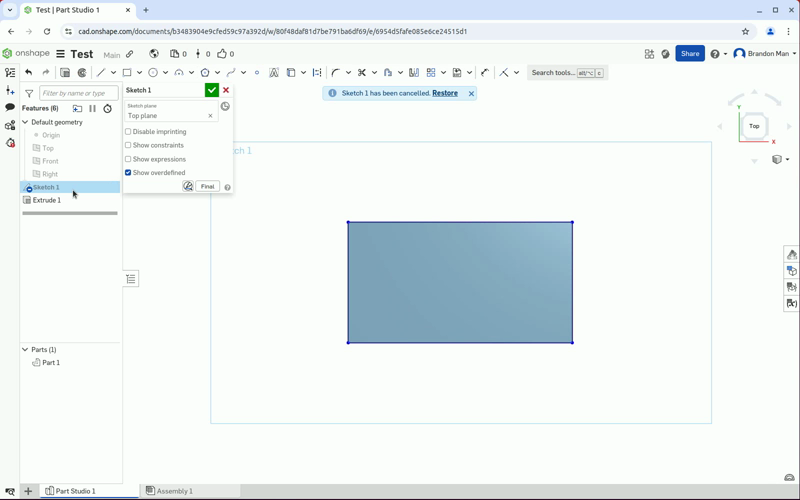
mouse_move(229, 92)
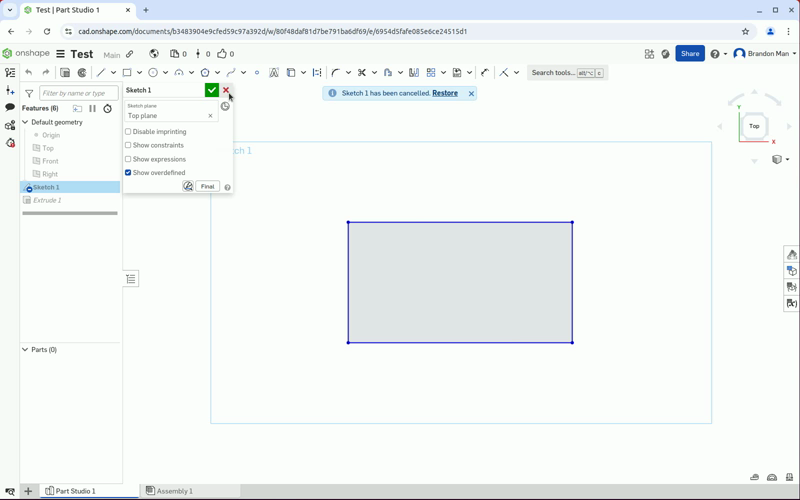
click(229, 92)
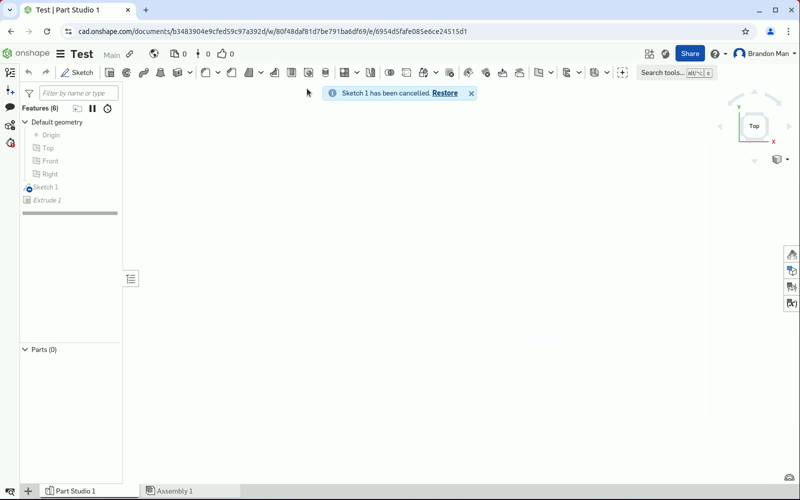
mouse_move(541, 75)
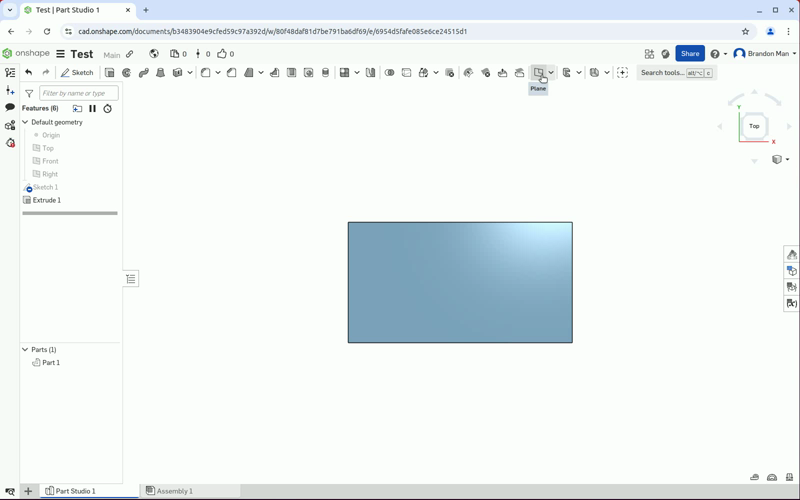
click(541, 75)
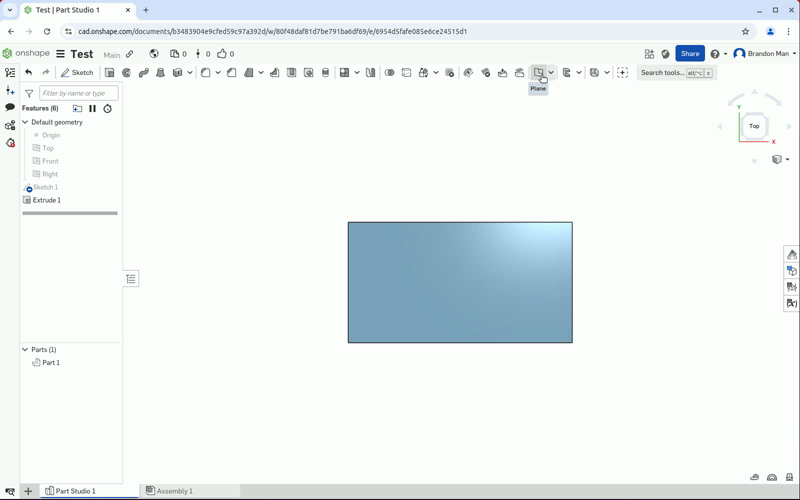
mouse_move(73, 150)
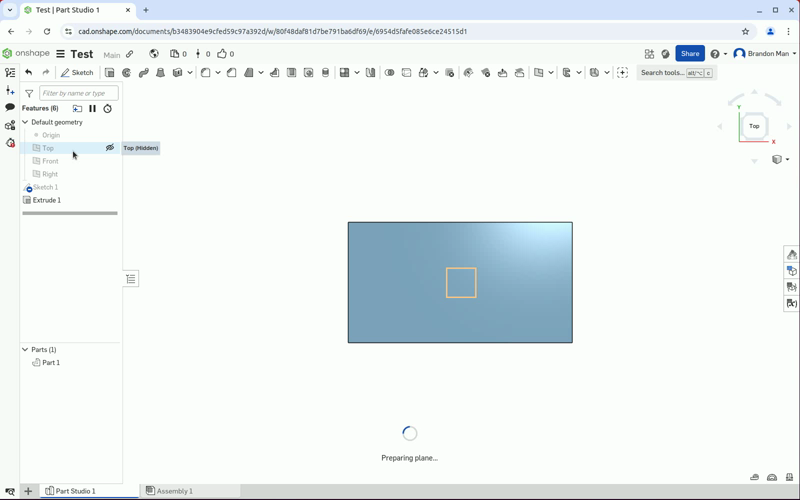
click(73, 150)
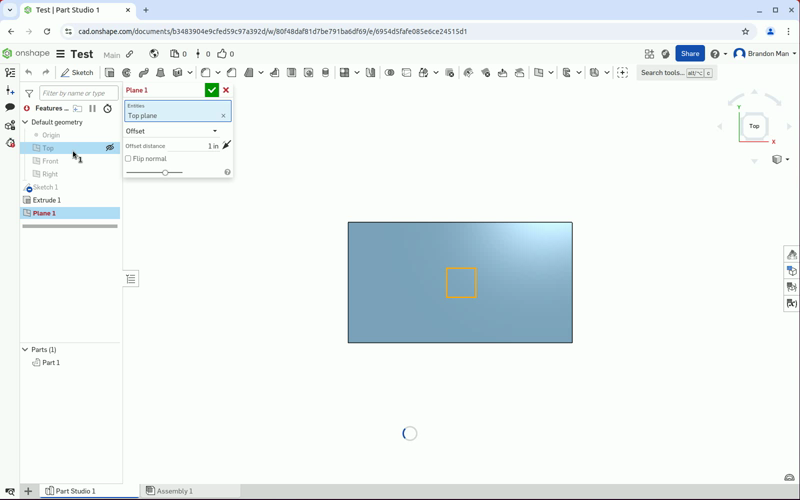
key(tab, 2)
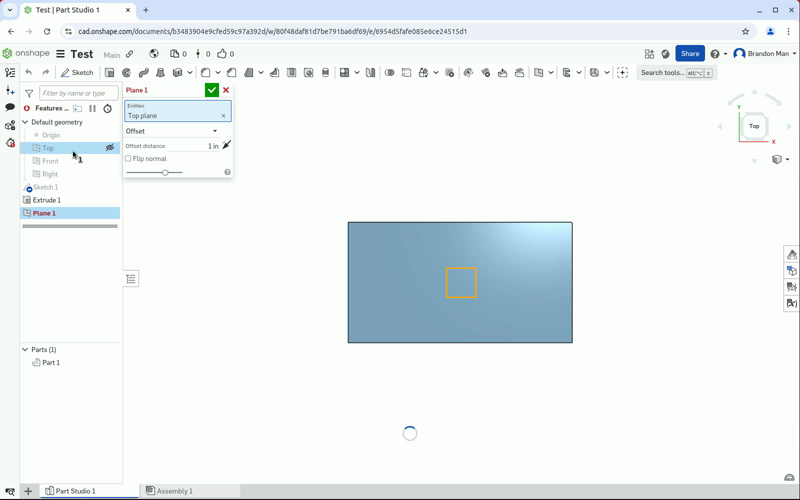
text(1.202)
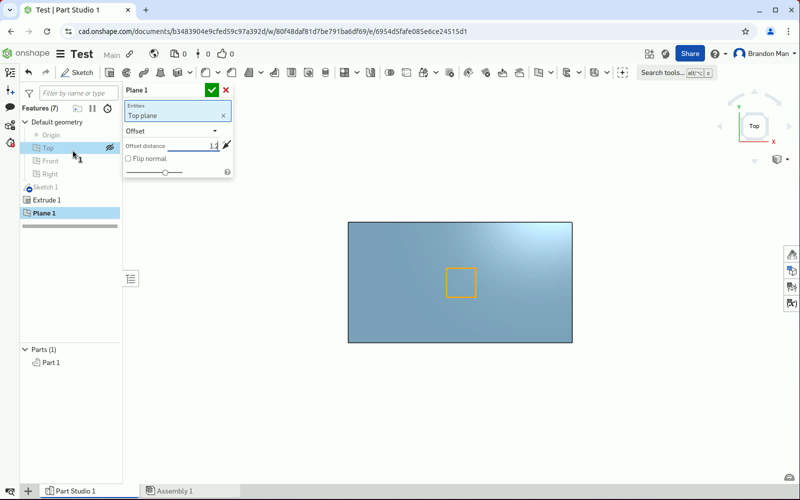
key(enter, 2)
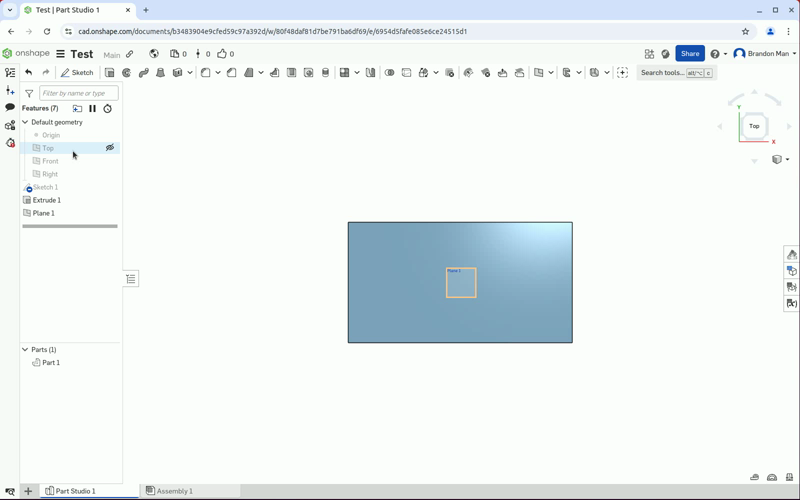
key(shift+s)
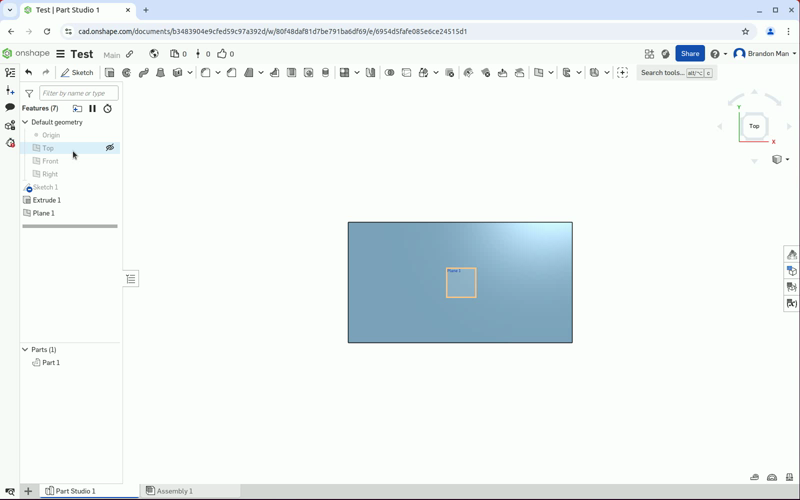
mouse_move(73, 215)
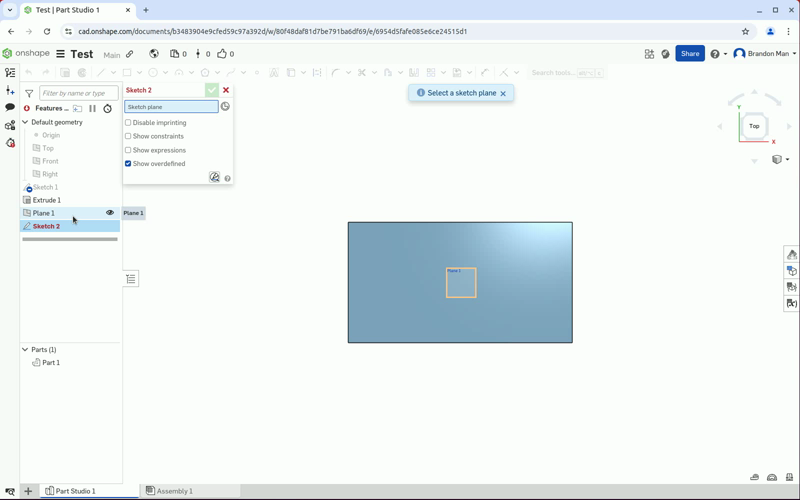
click(73, 215)
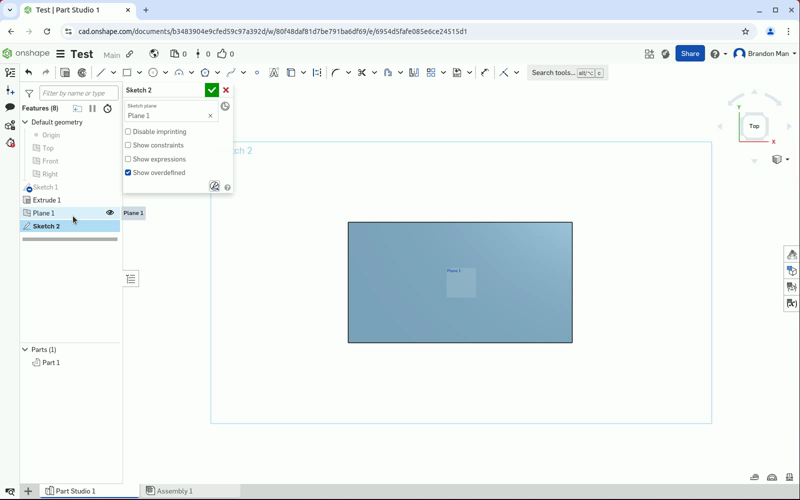
mouse_move(73, 352)
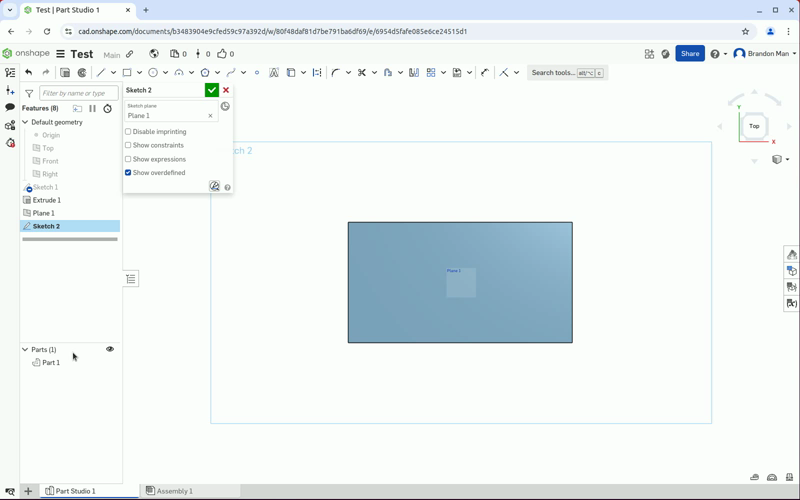
key(y)
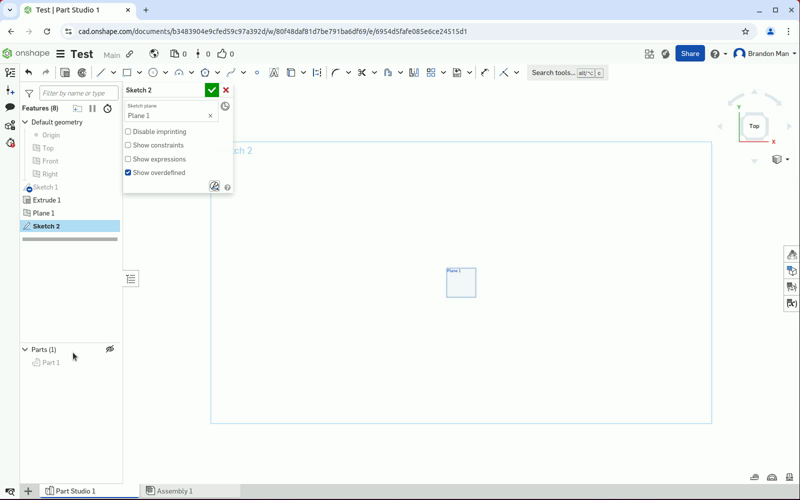
key(l)
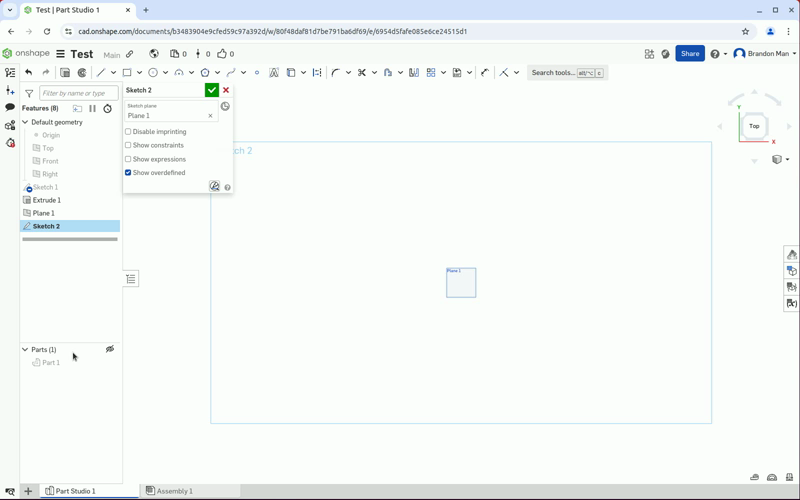
key_down(shift)
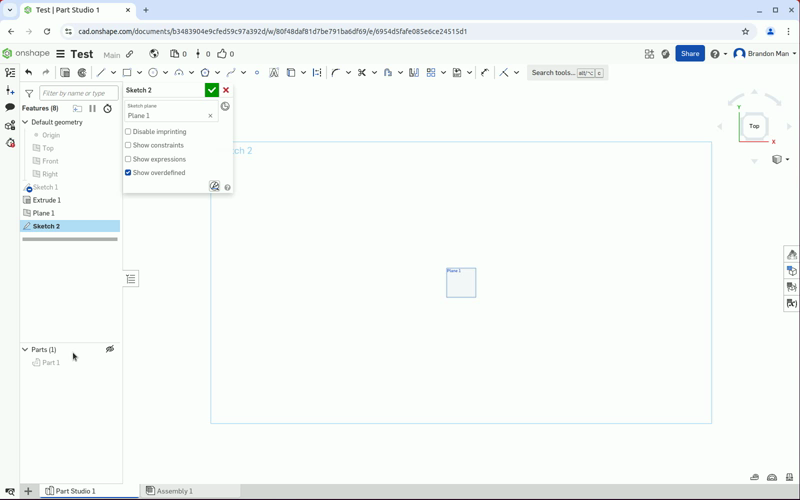
mouse_move(425, 326)
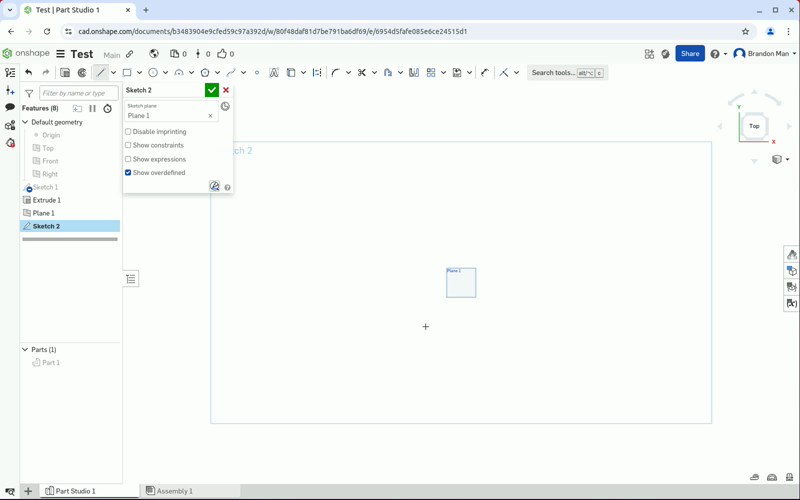
click(425, 326)
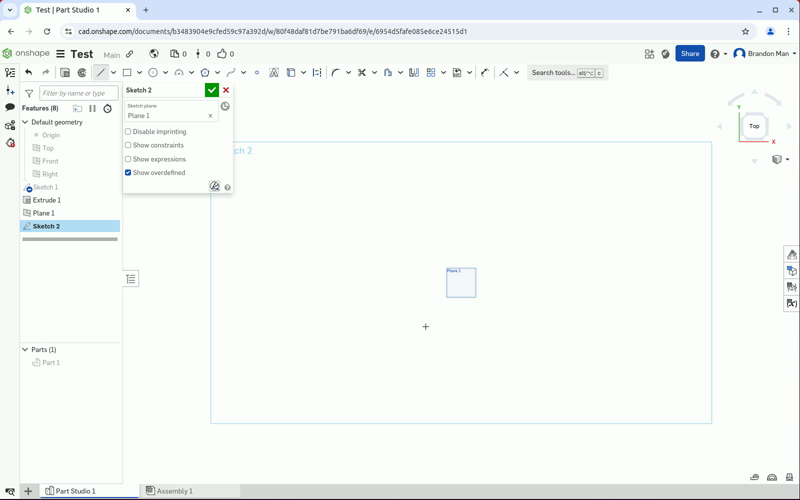
key_up(shift)
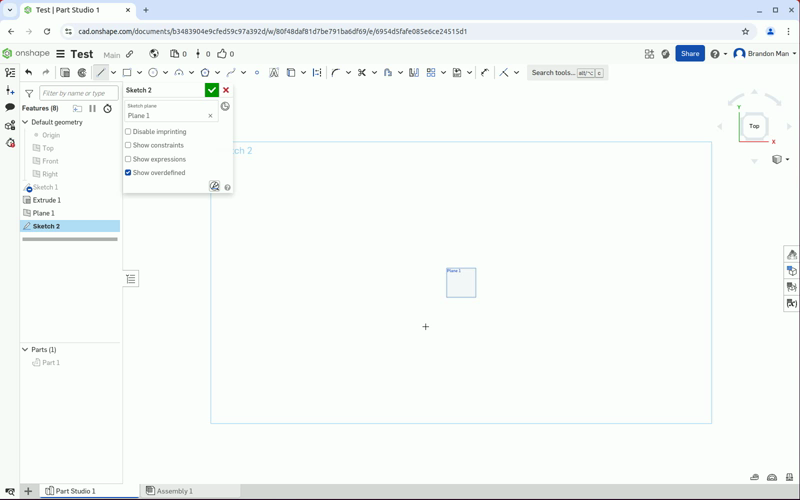
key_down(shift)
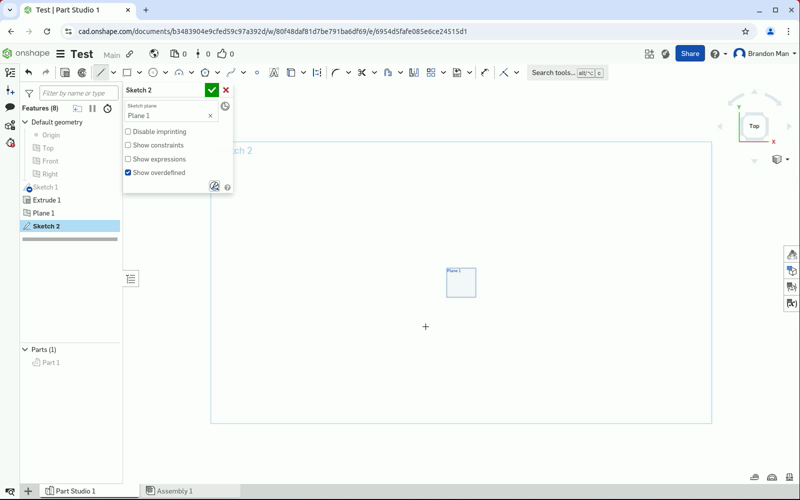
mouse_move(553, 326)
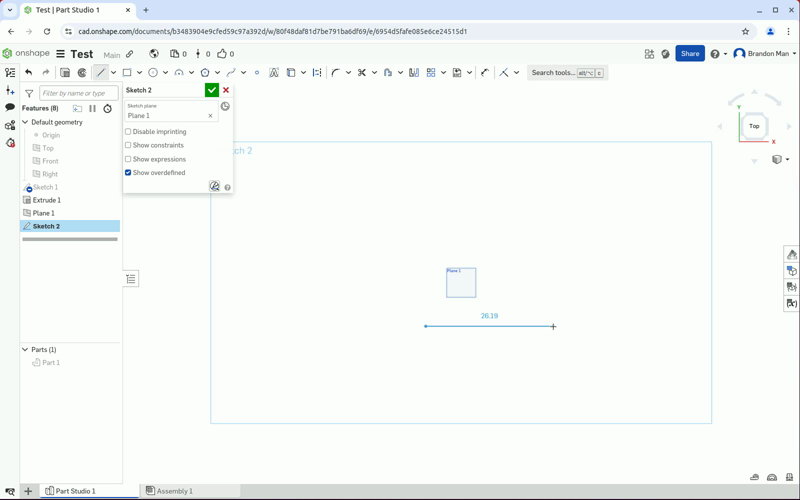
click(553, 326)
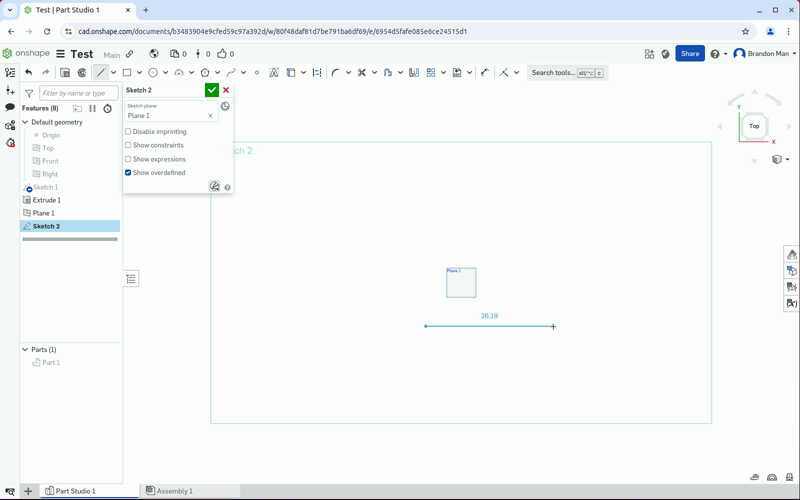
key_up(shift)
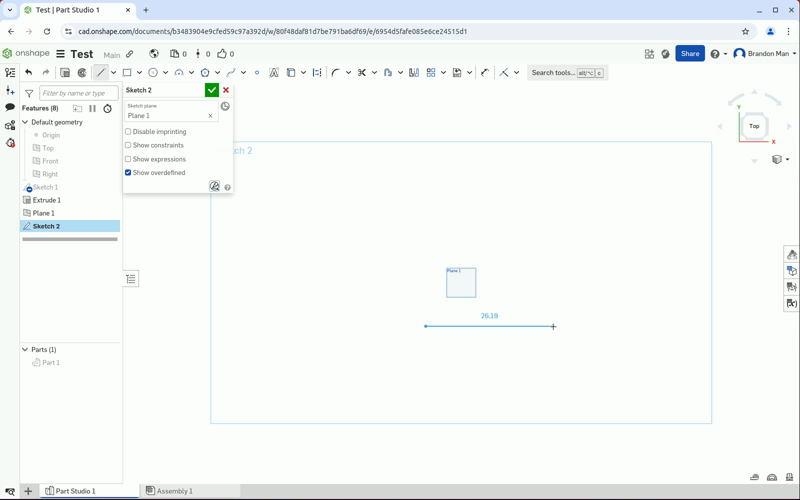
key_down(shift)
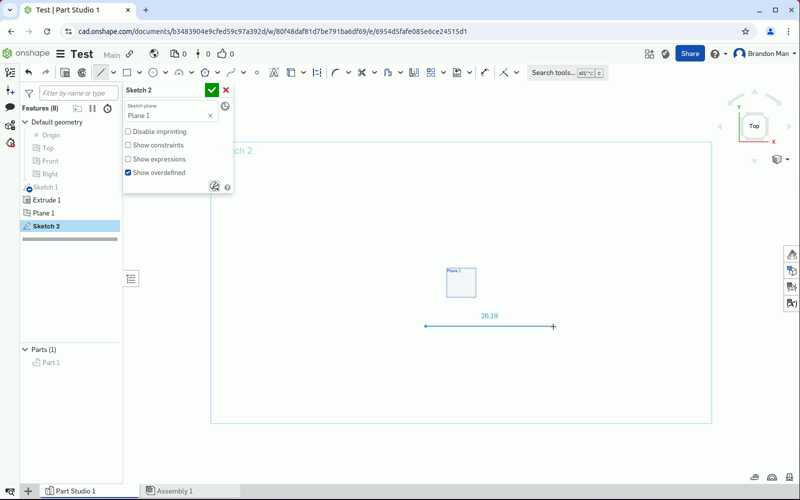
mouse_move(553, 240)
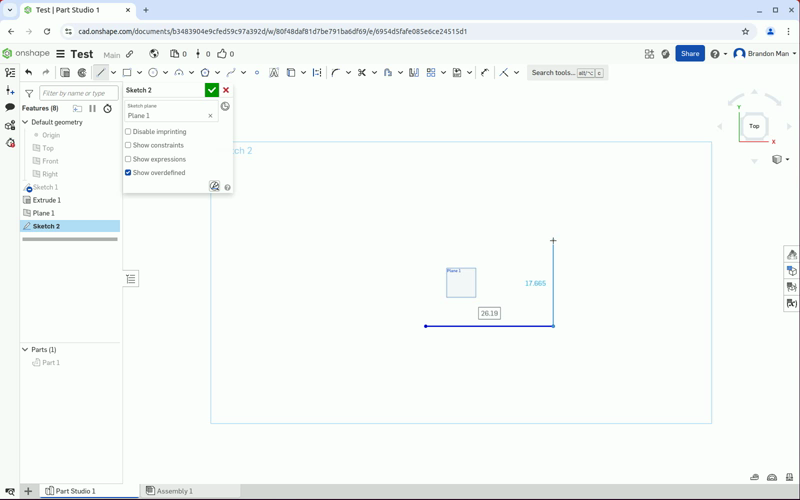
click(553, 240)
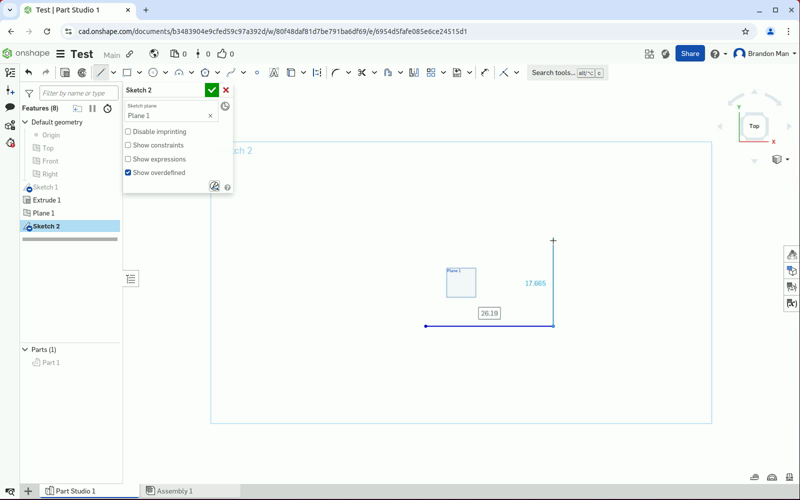
key_up(shift)
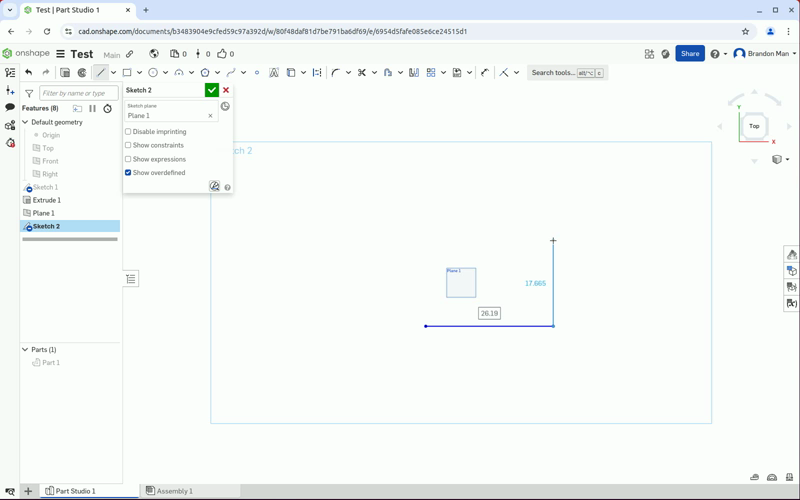
key_down(shift)
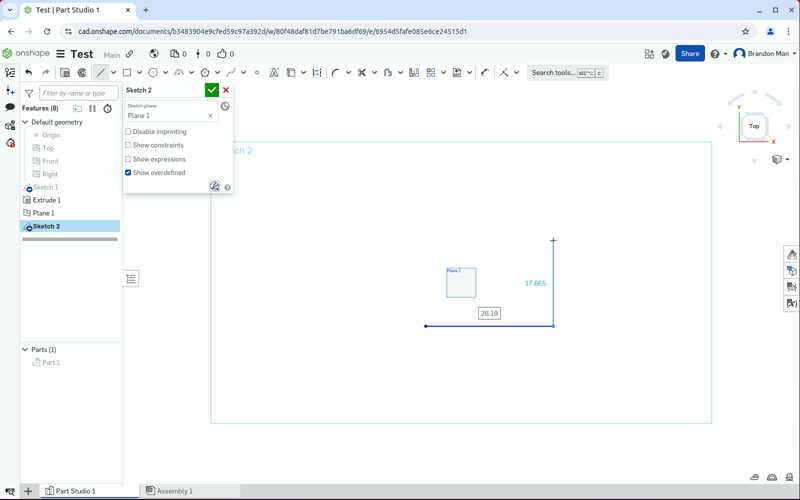
mouse_move(425, 240)
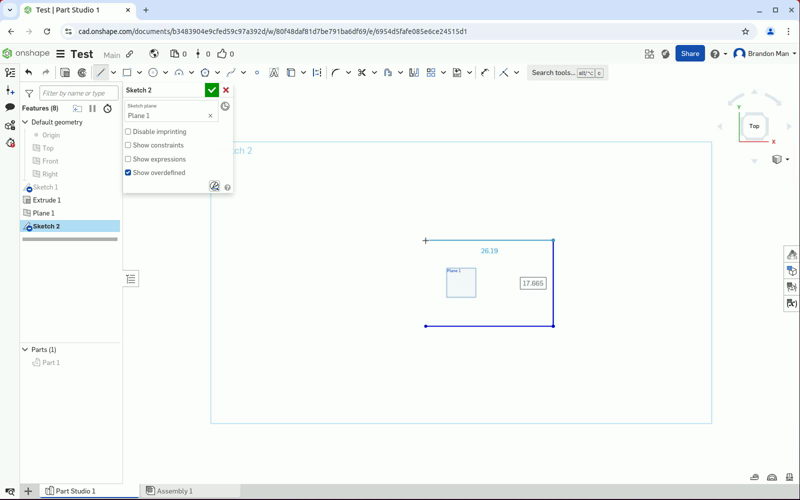
click(425, 240)
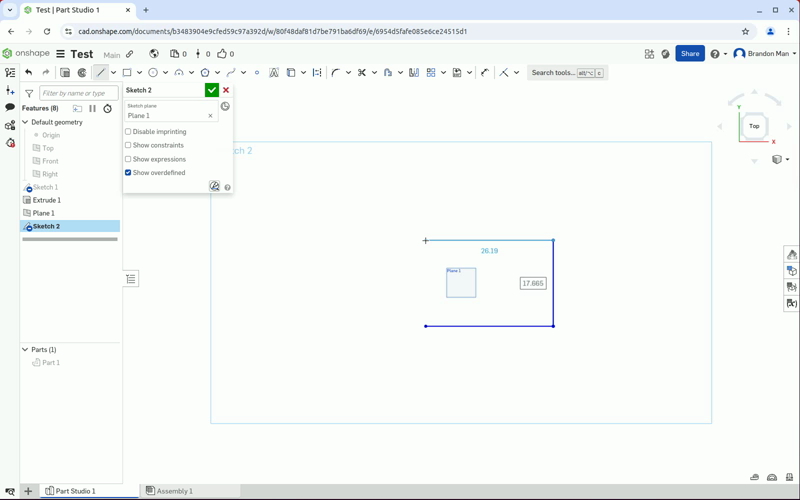
key_up(shift)
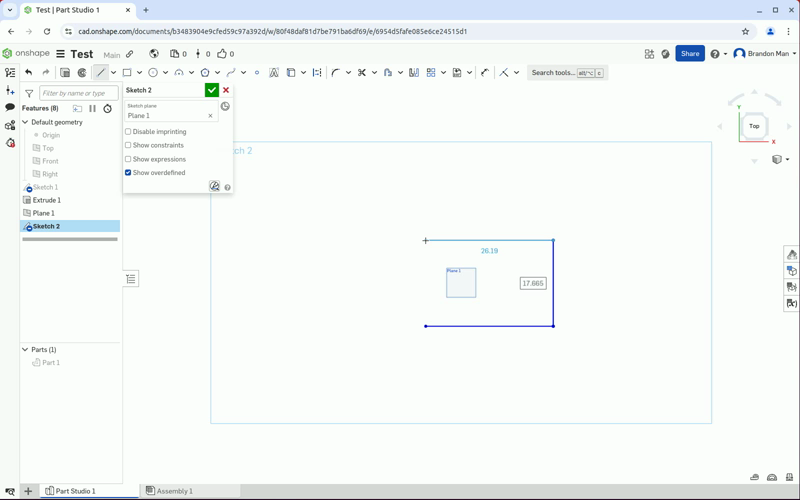
key_down(shift)
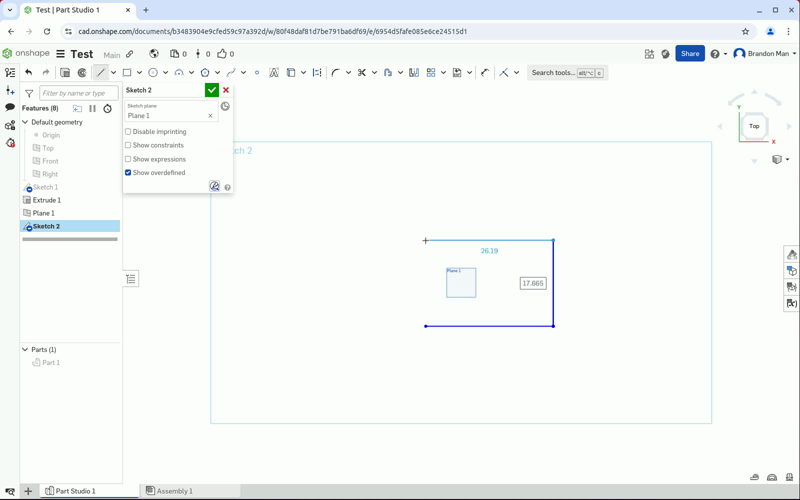
mouse_move(425, 326)
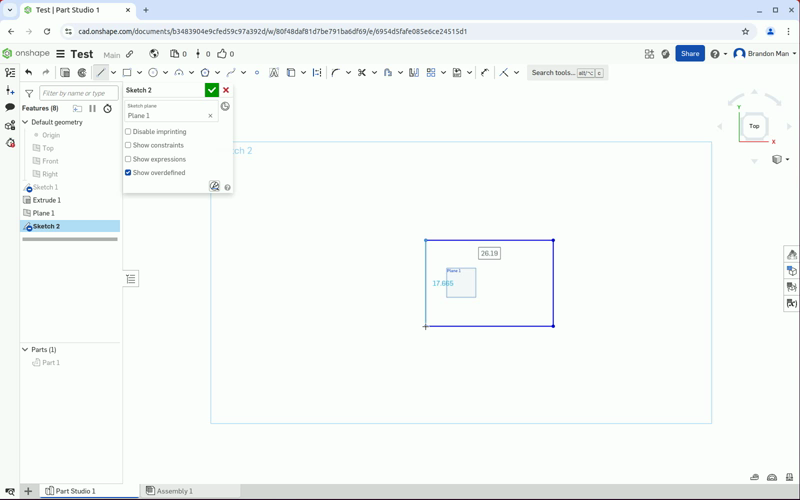
key_up(shift)
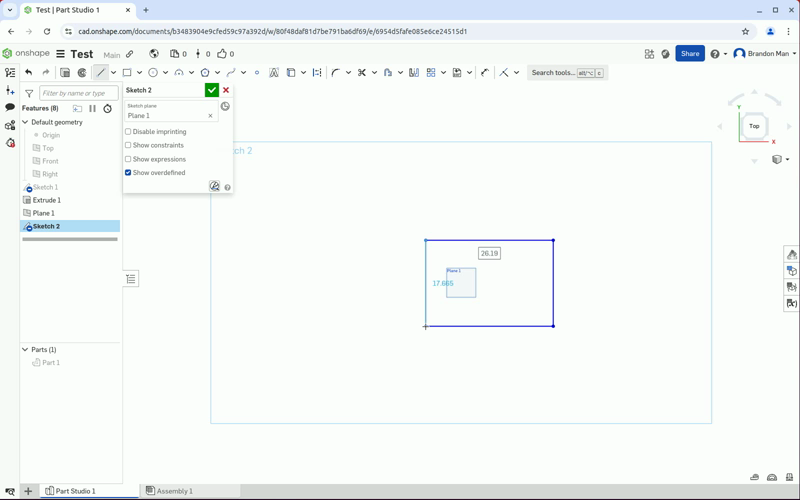
click(425, 326)
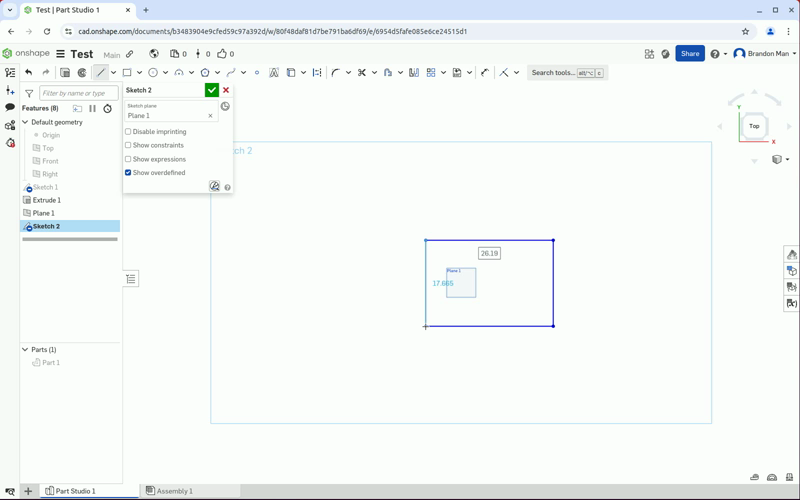
key(esc)
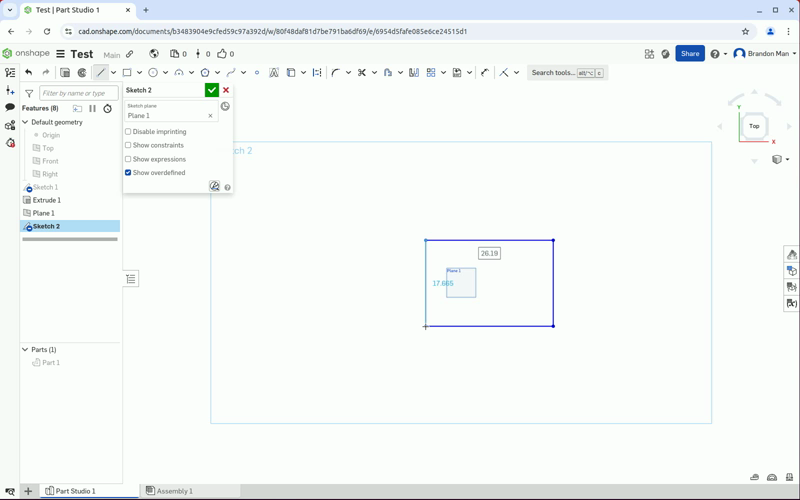
mouse_move(436, 290)
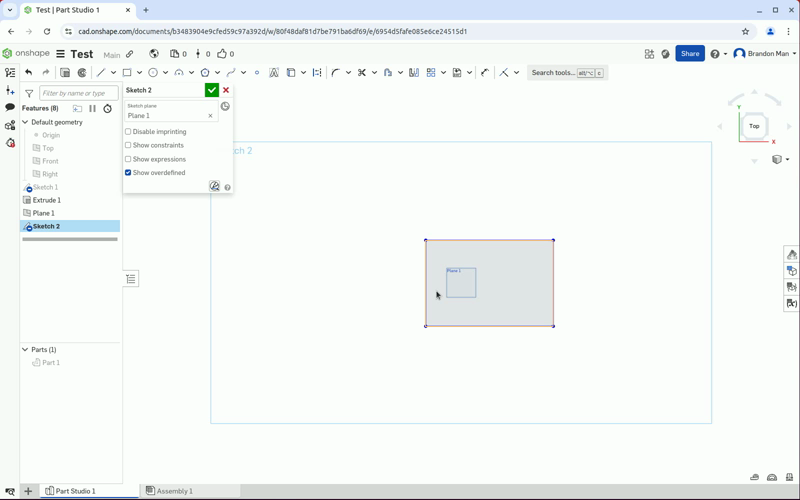
click(436, 290)
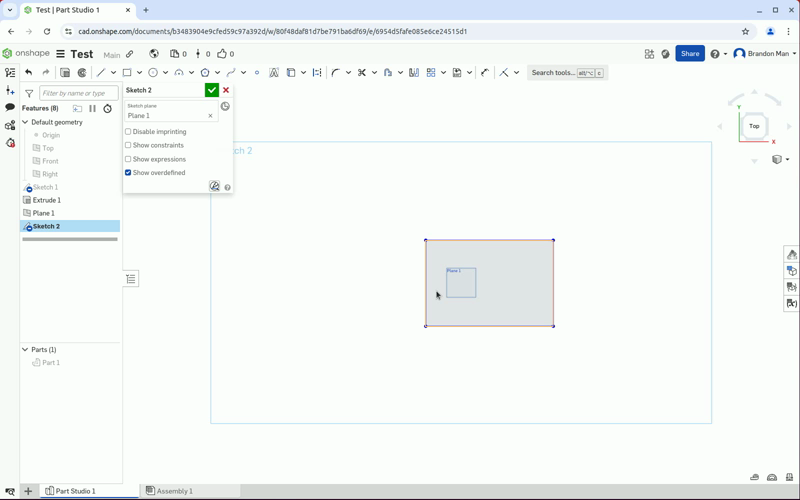
mouse_move(73, 352)
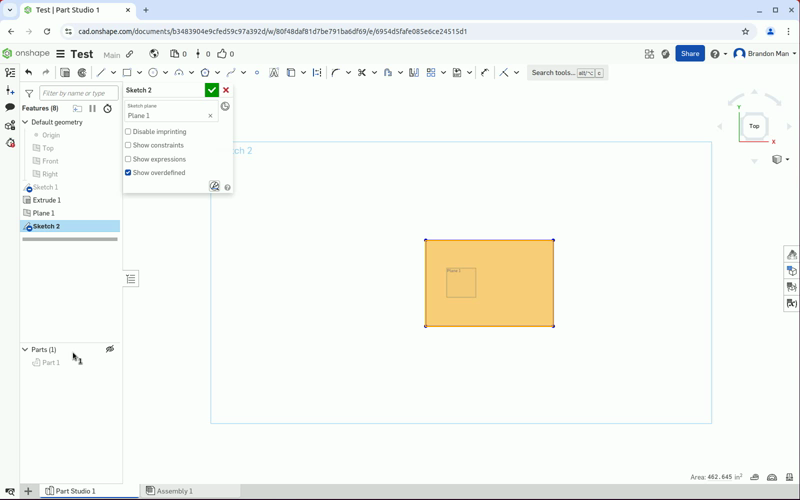
key(shift+y)
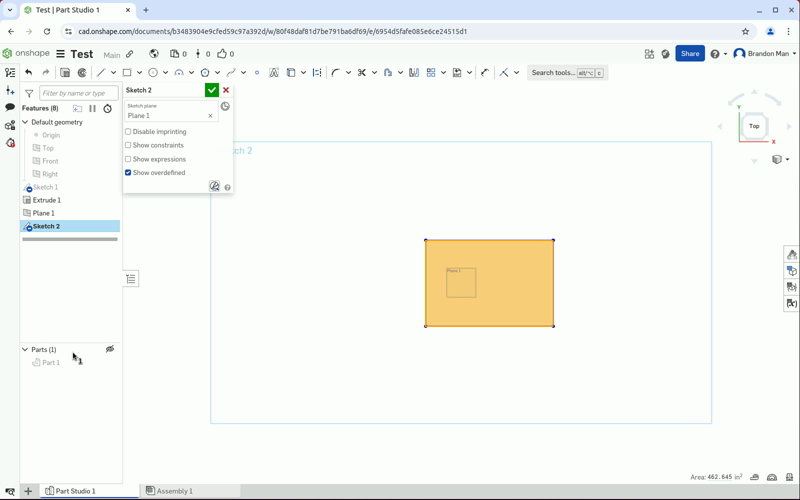
key(shift+e)
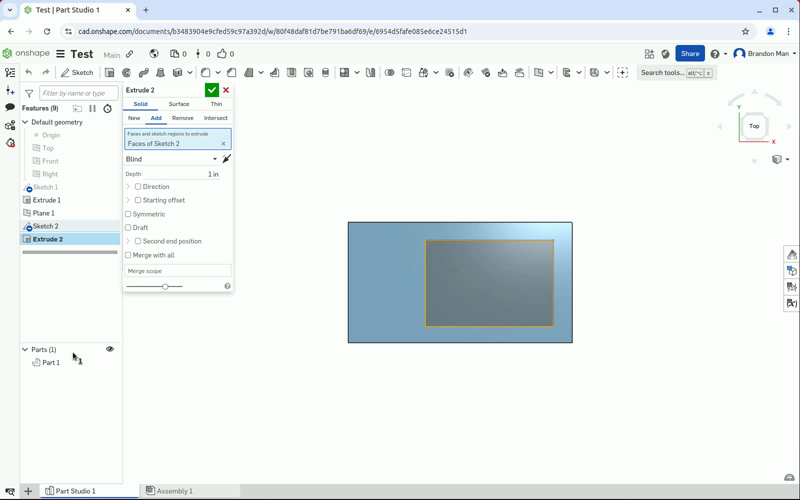
mouse_move(143, 106)
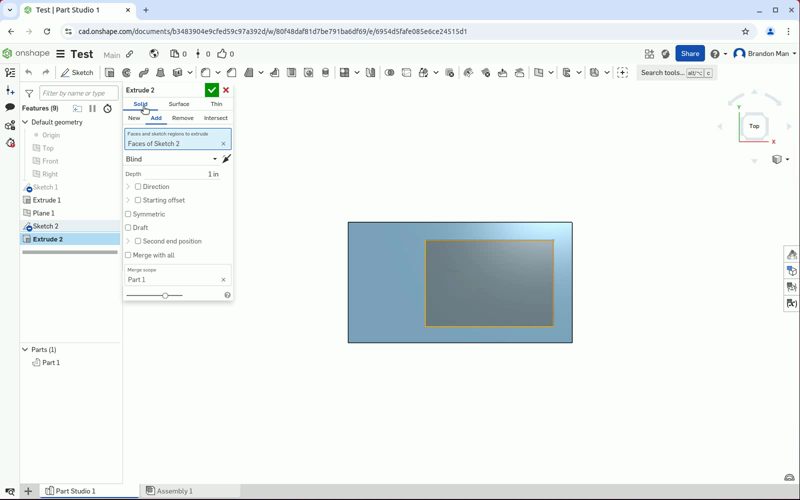
click(143, 106)
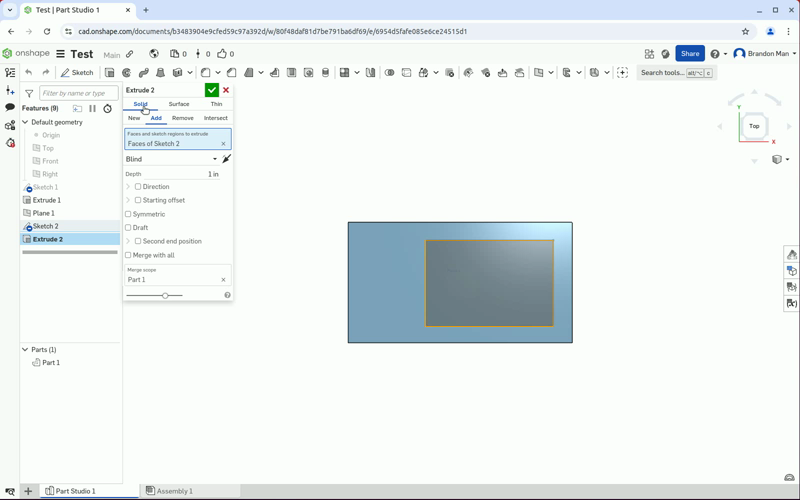
mouse_move(186, 120)
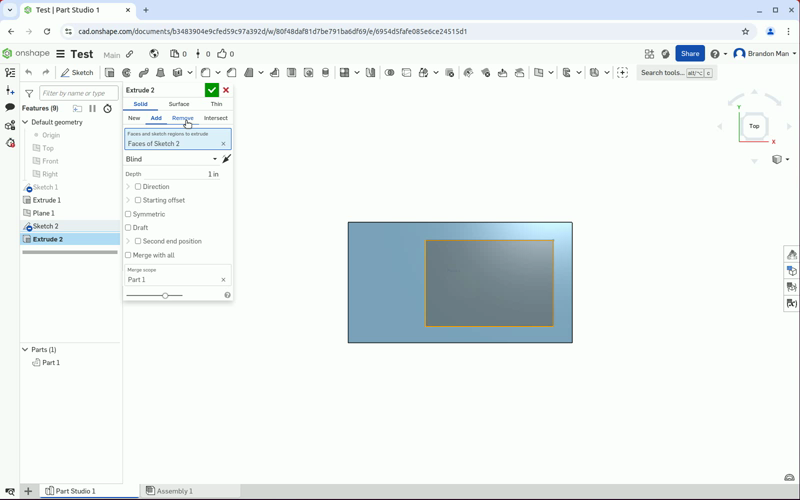
click(186, 120)
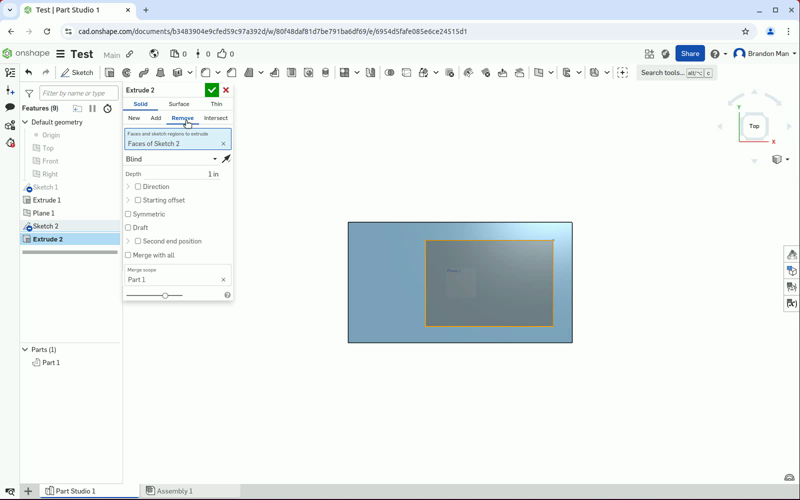
key(tab, 4)
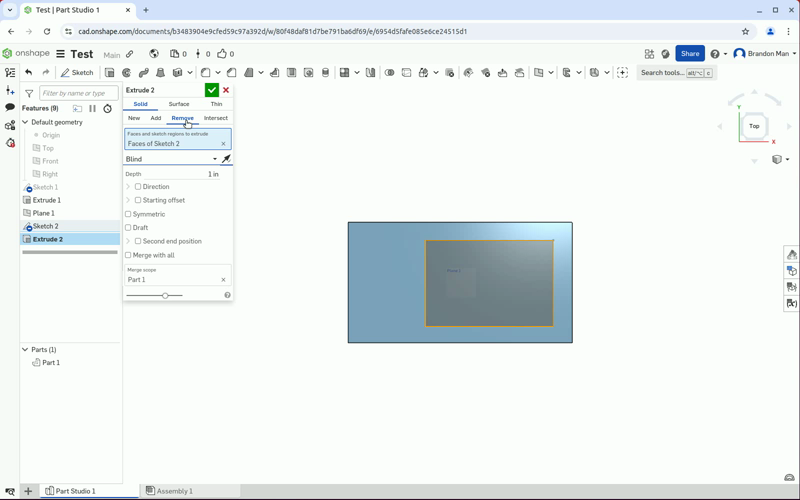
text(0.963)
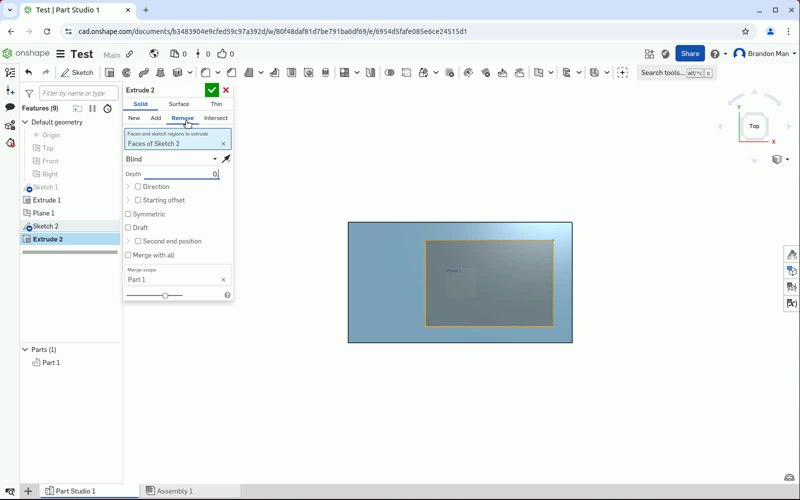
key(tab, 6)
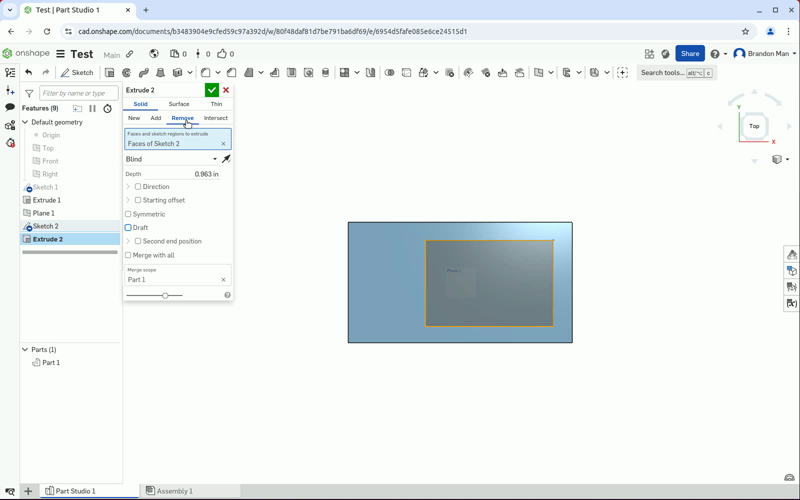
key(space)
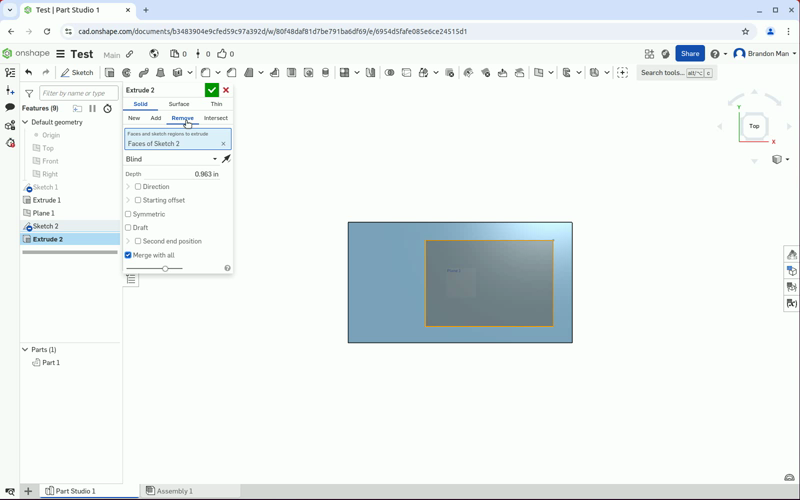
key(enter)
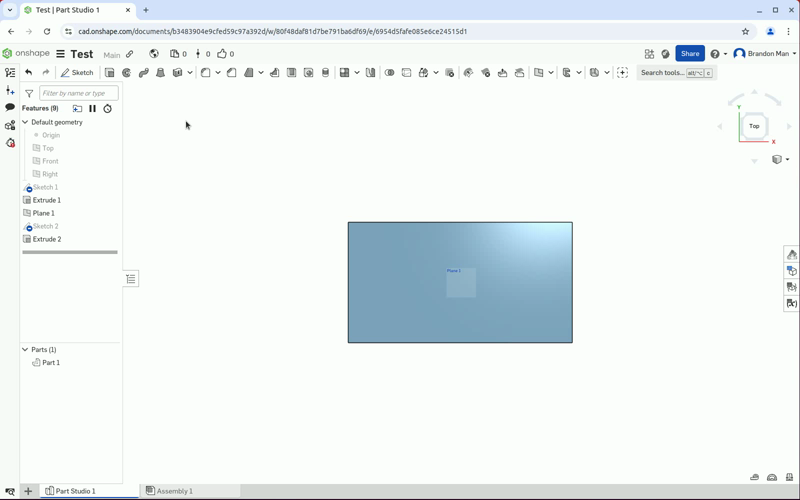
key(shift+h)
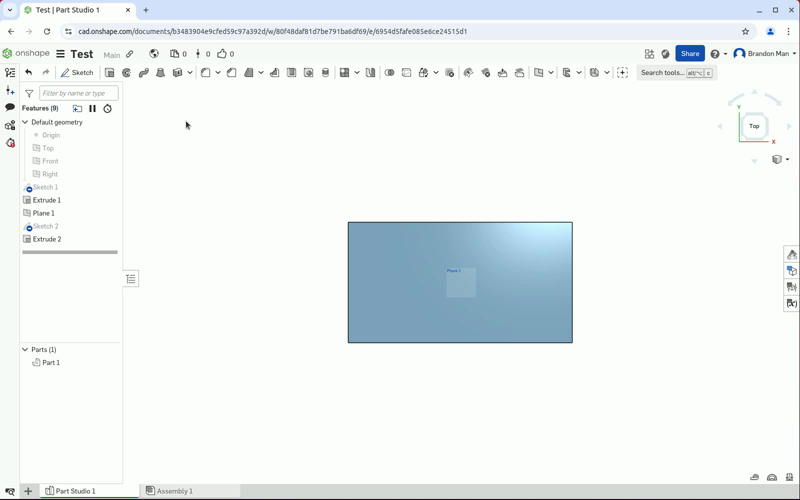
key(shift+h)
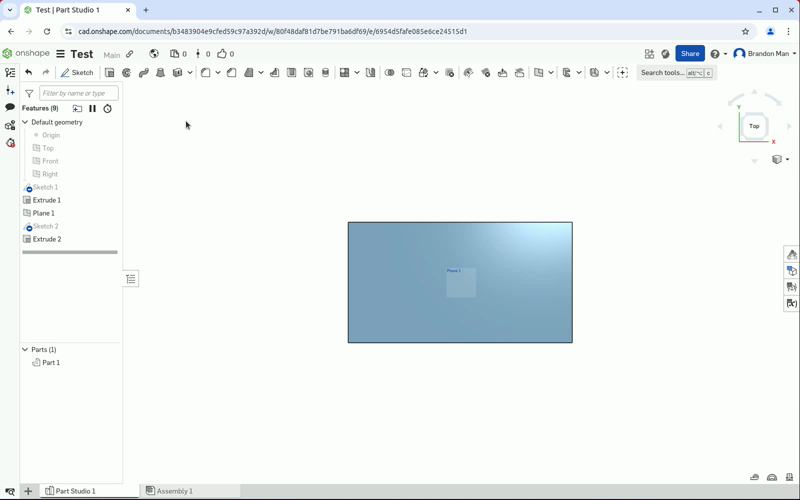
key(shift+7)
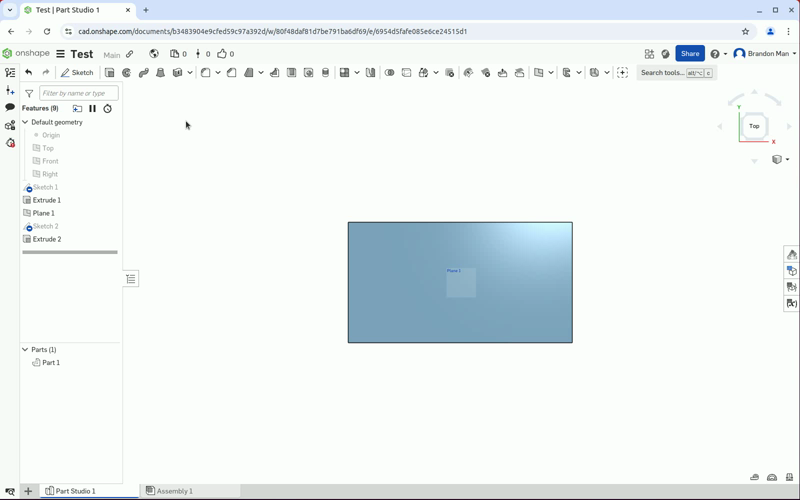
key(up, 3)
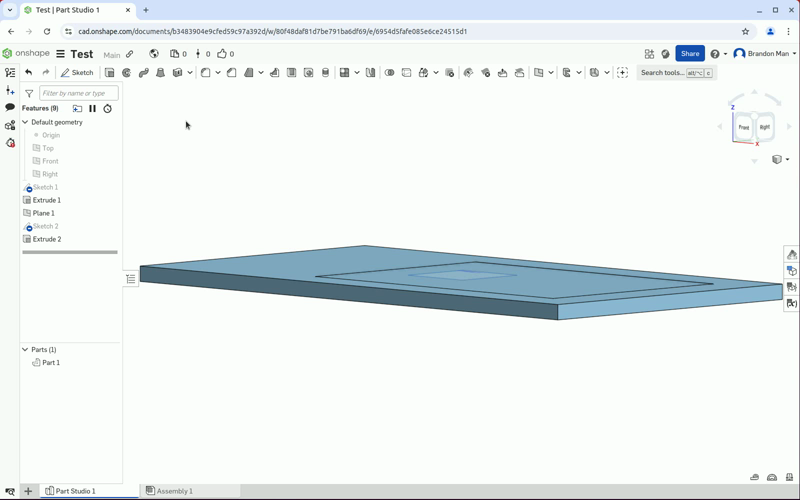
key(left, 3)
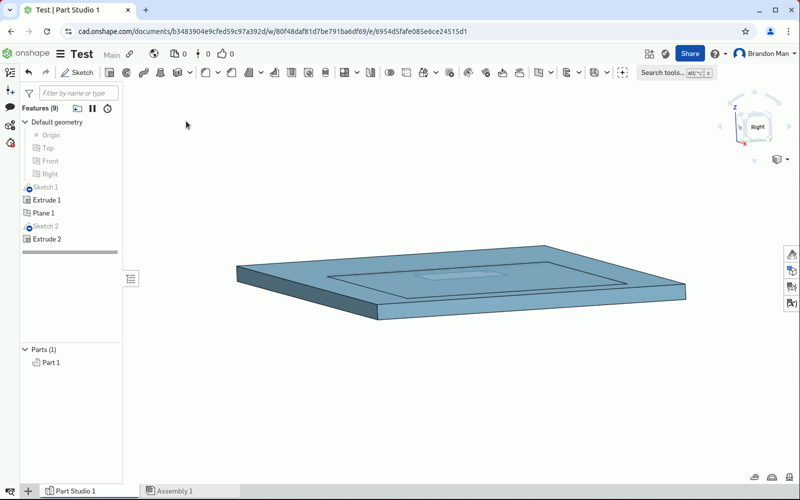
key(right, 3)
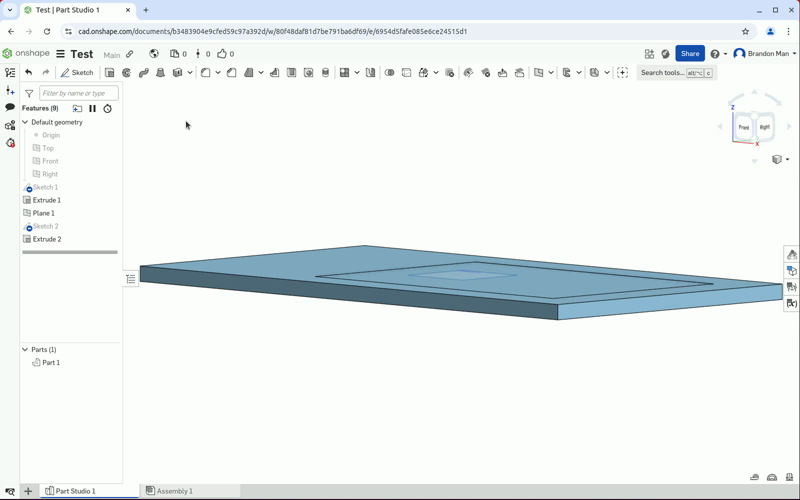
key(down, 3)
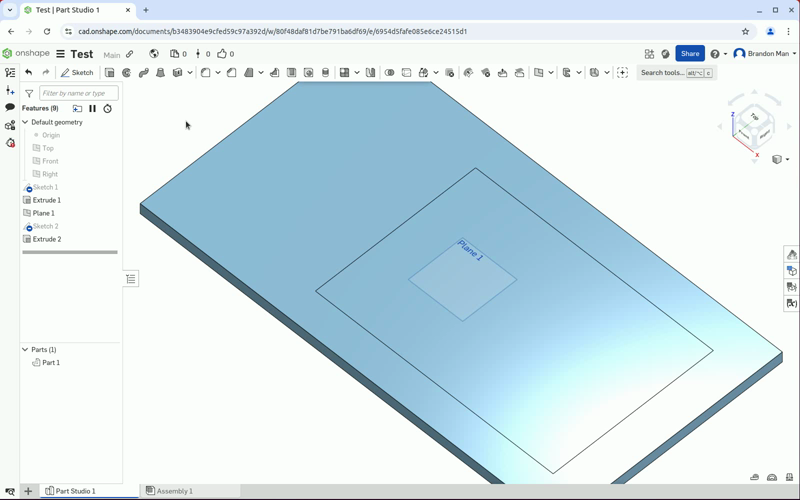
mouse_move(73, 189)
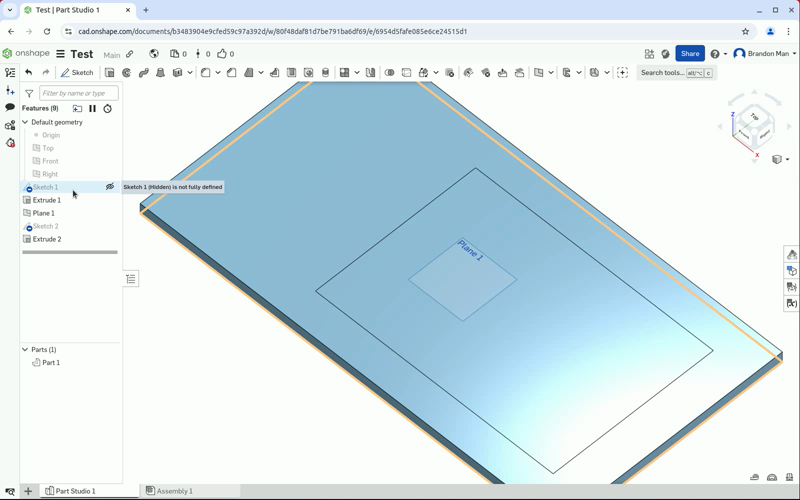
click(73, 189)